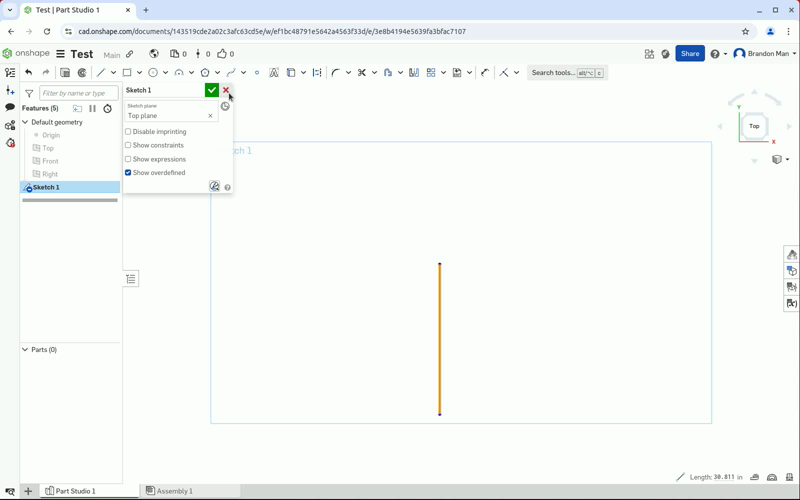
key(shift+h)
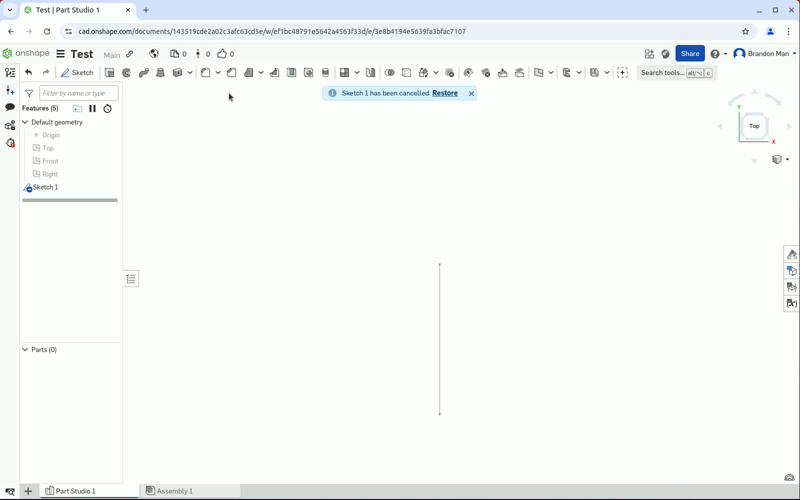
key(shift+s)
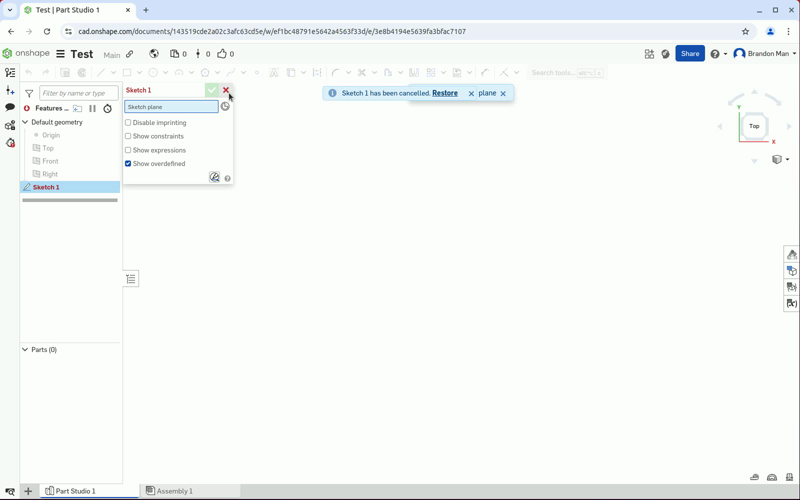
mouse_move(73, 150)
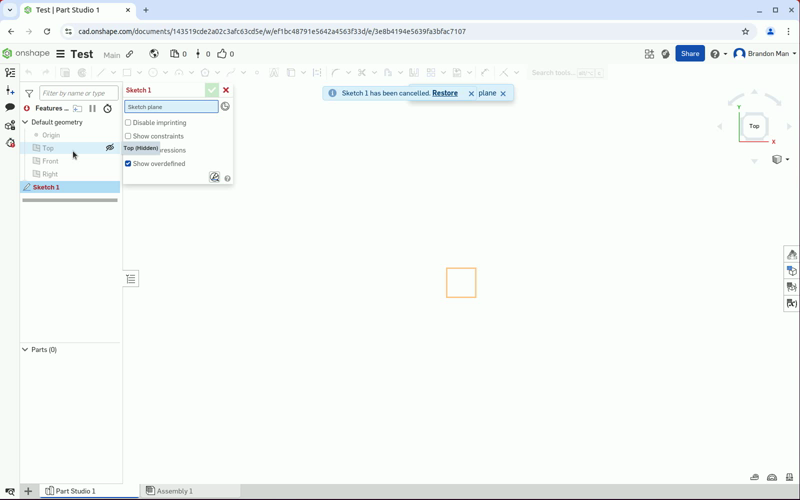
click(73, 150)
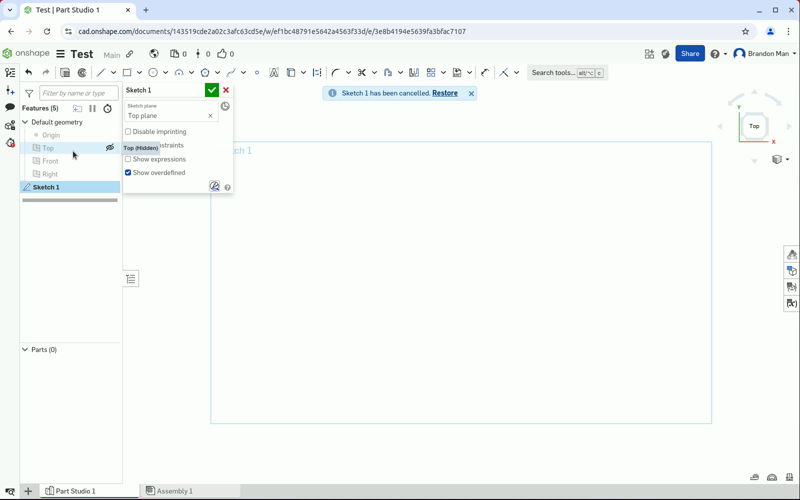
mouse_move(73, 352)
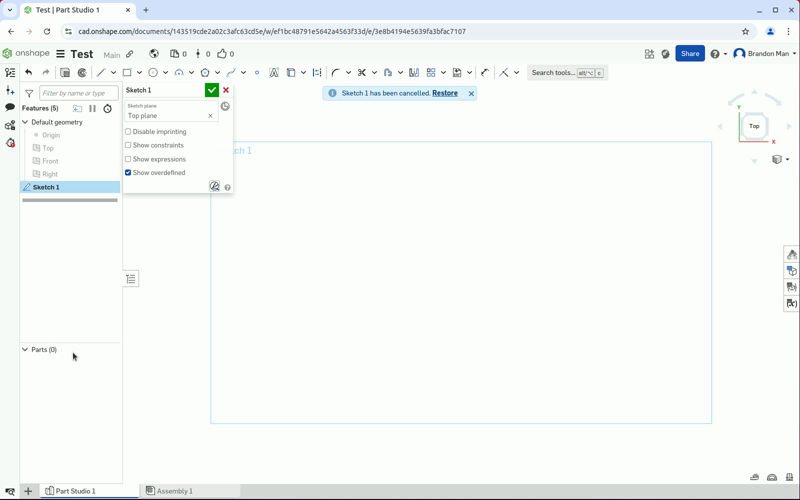
key(y)
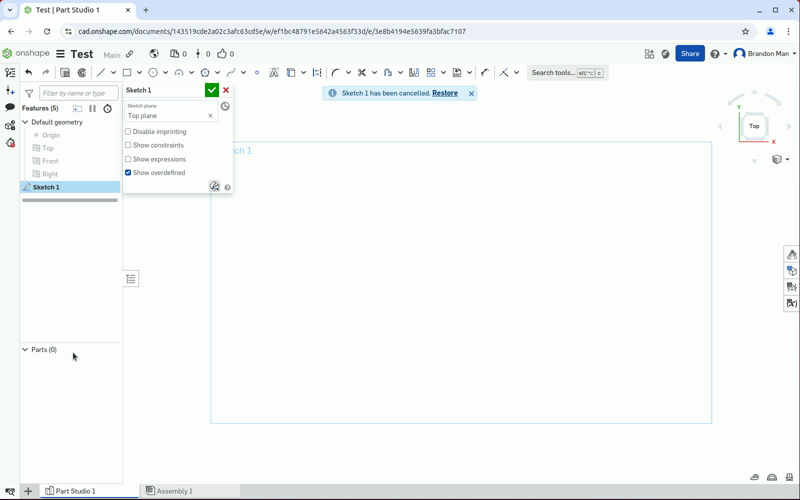
key(l)
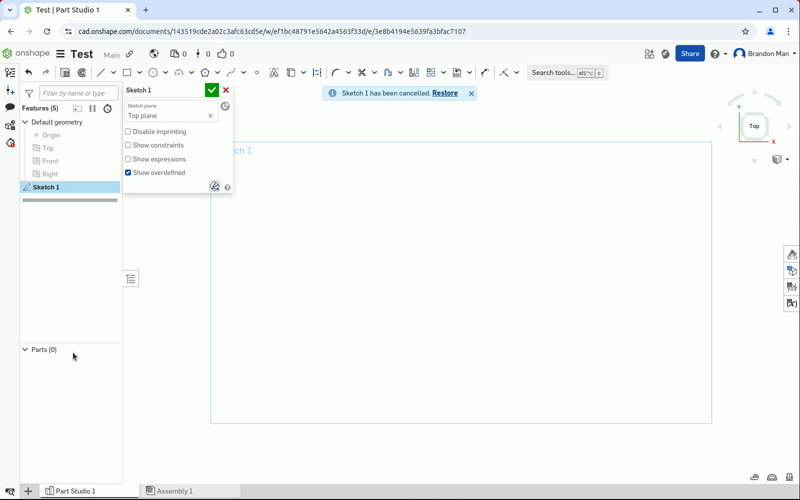
key_down(shift)
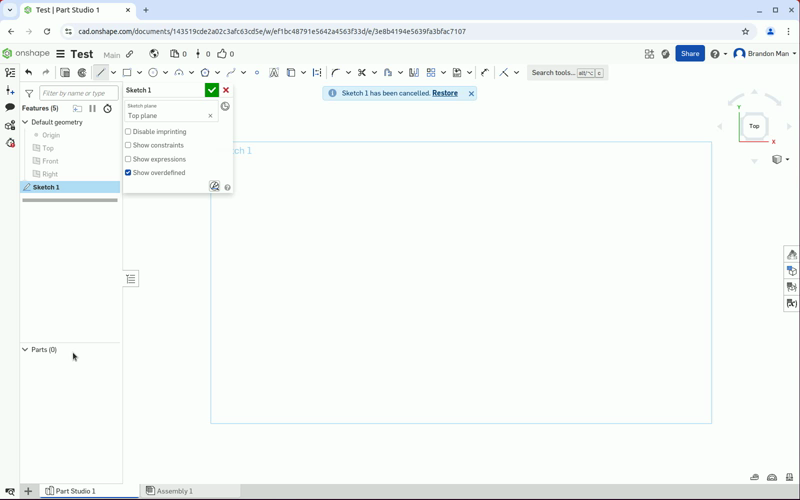
mouse_move(425, 314)
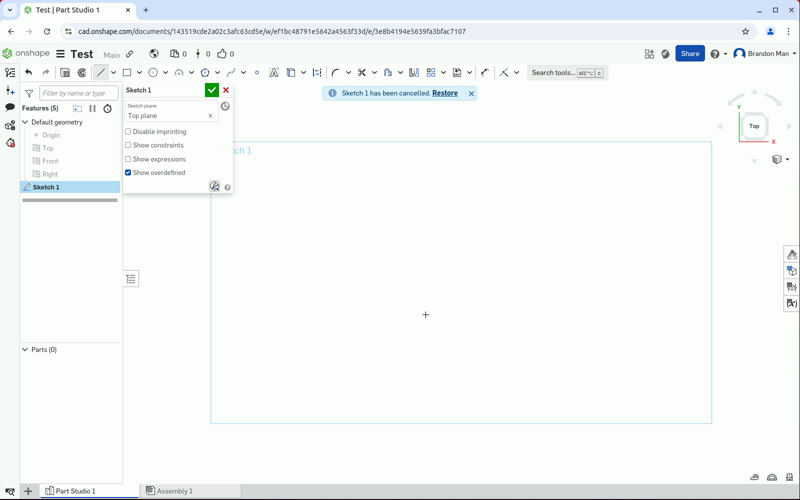
click(425, 314)
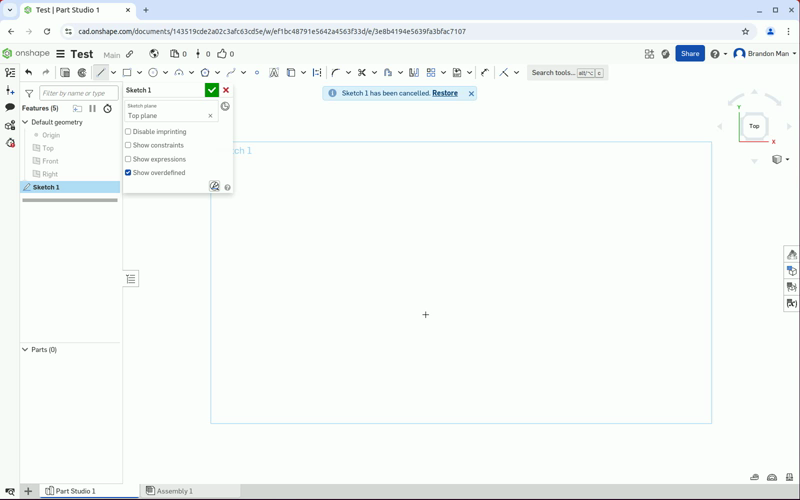
key_up(shift)
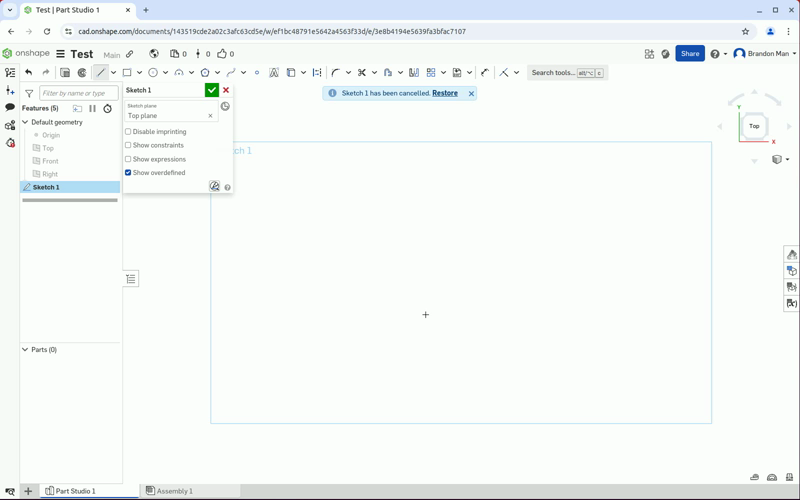
key_down(shift)
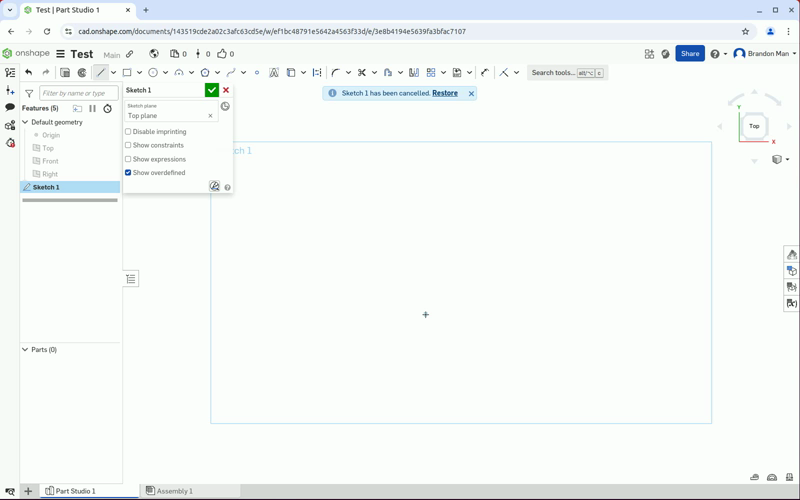
mouse_move(492, 314)
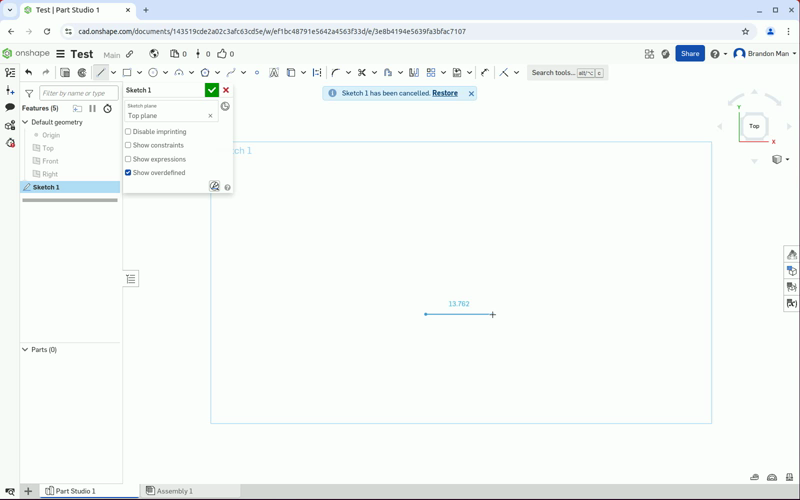
click(492, 314)
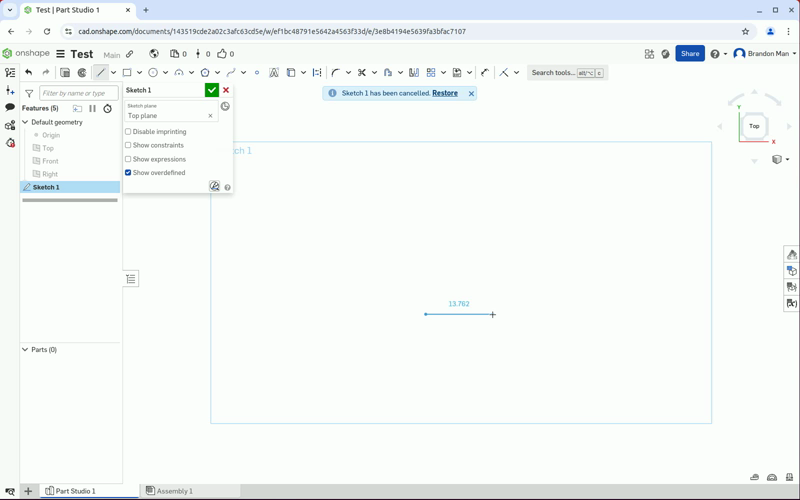
key_up(shift)
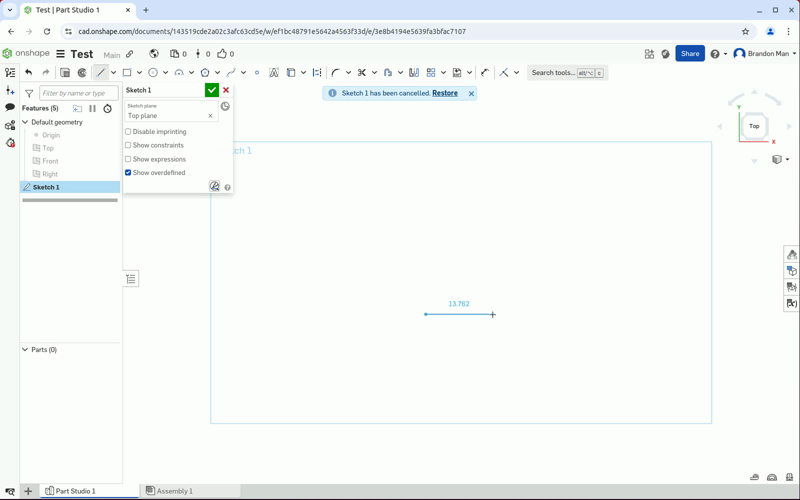
key_down(shift)
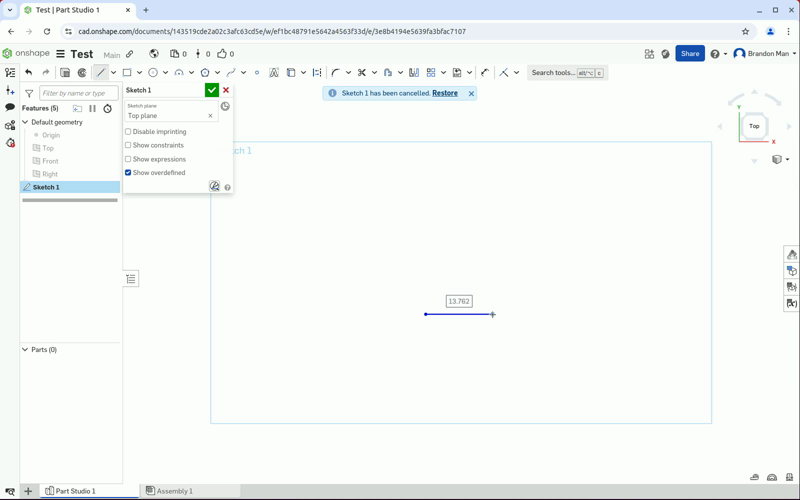
mouse_move(522, 314)
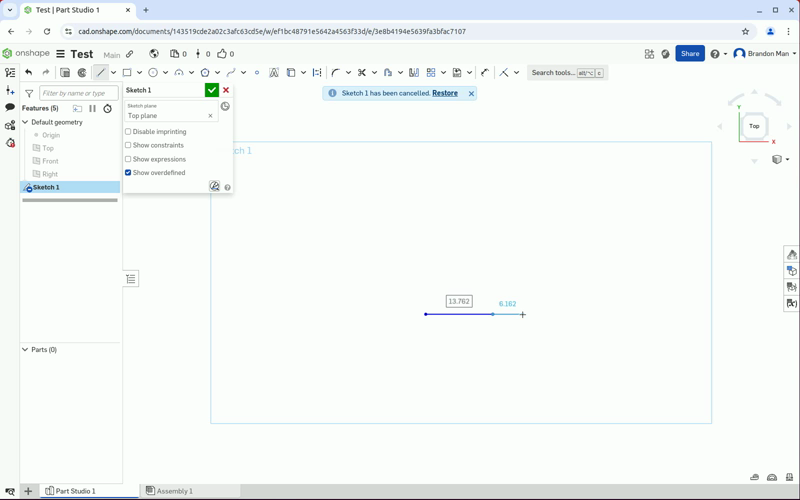
mouse_move(492, 256)
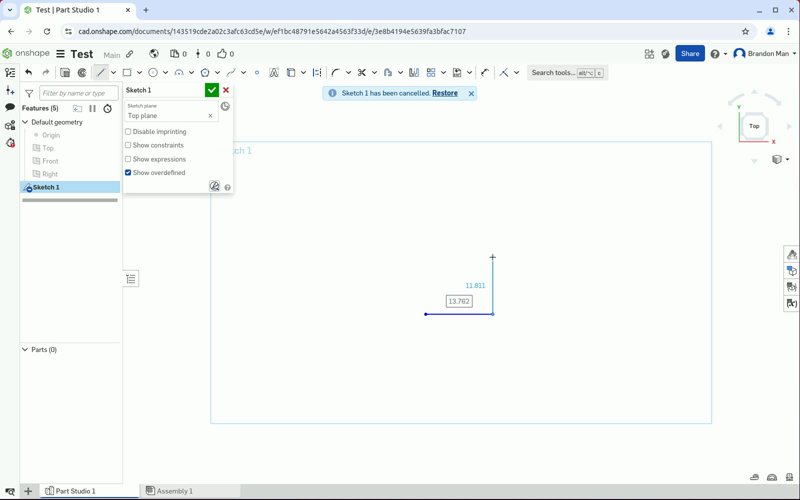
click(492, 256)
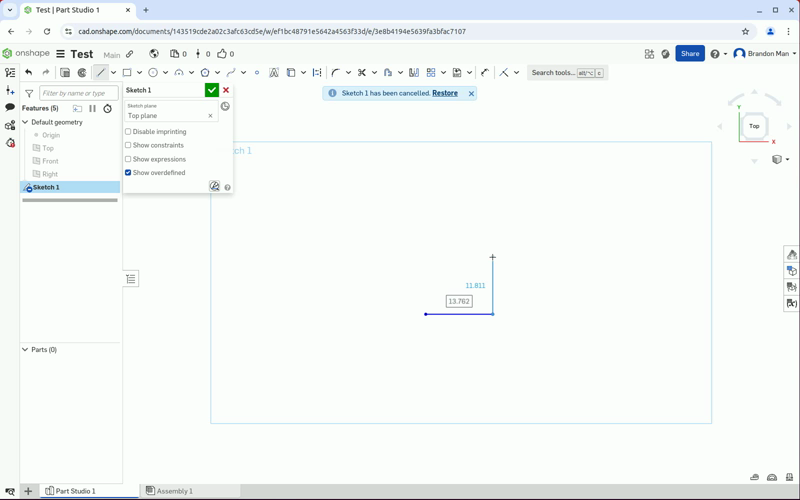
key_up(shift)
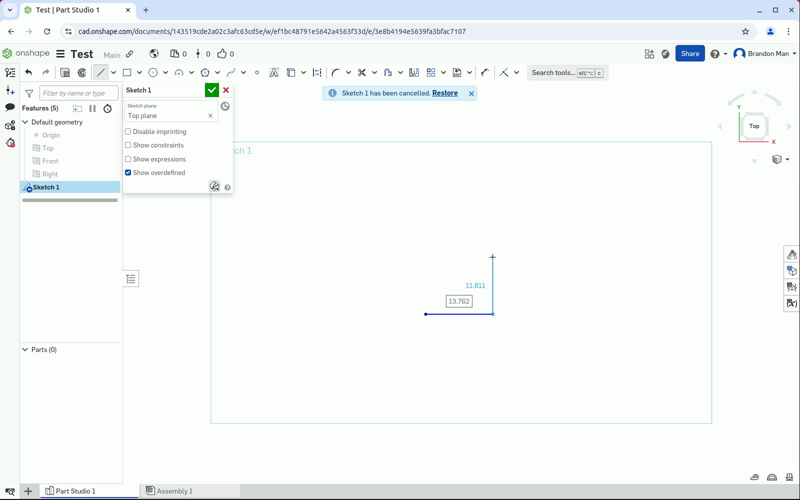
key_down(shift)
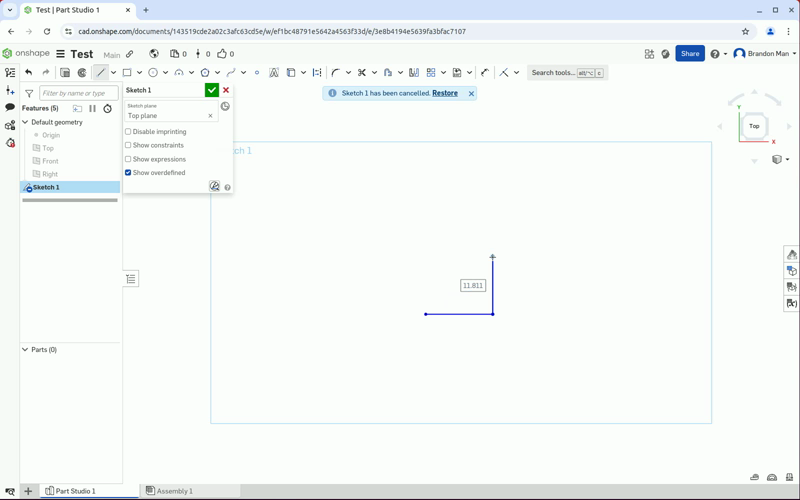
mouse_move(425, 256)
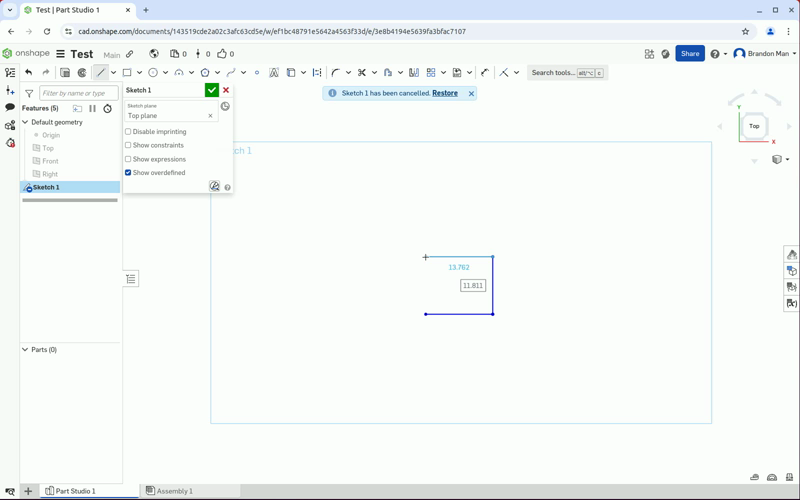
click(425, 256)
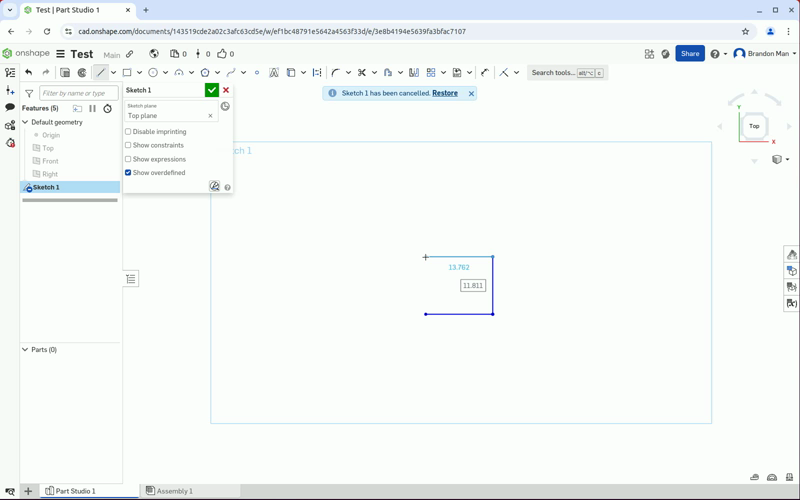
key_up(shift)
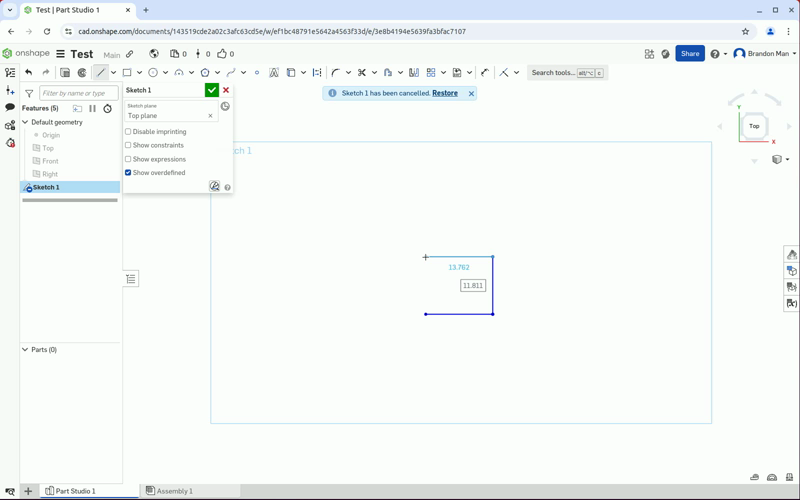
mouse_move(455, 256)
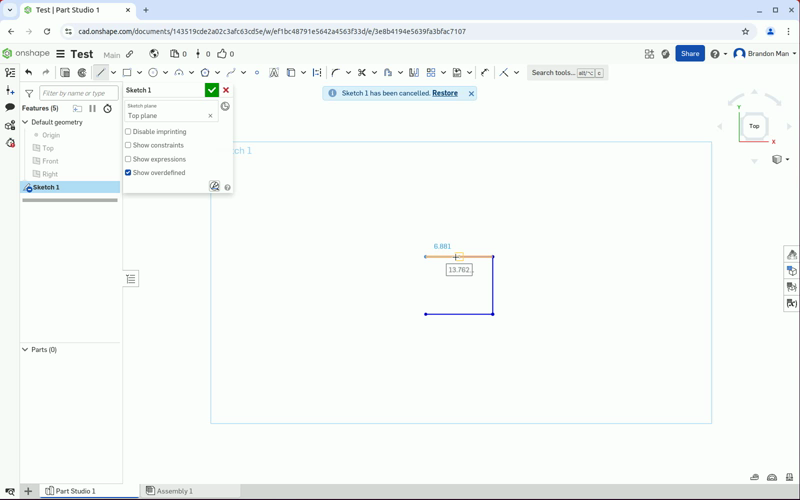
key_down(shift)
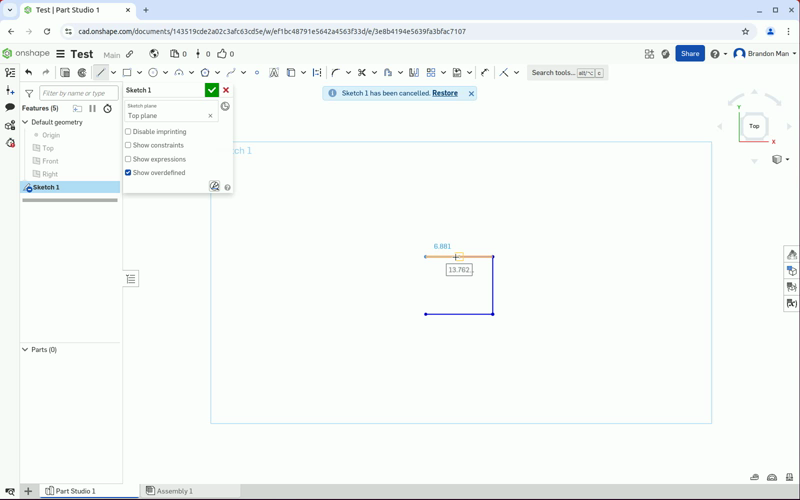
mouse_move(425, 314)
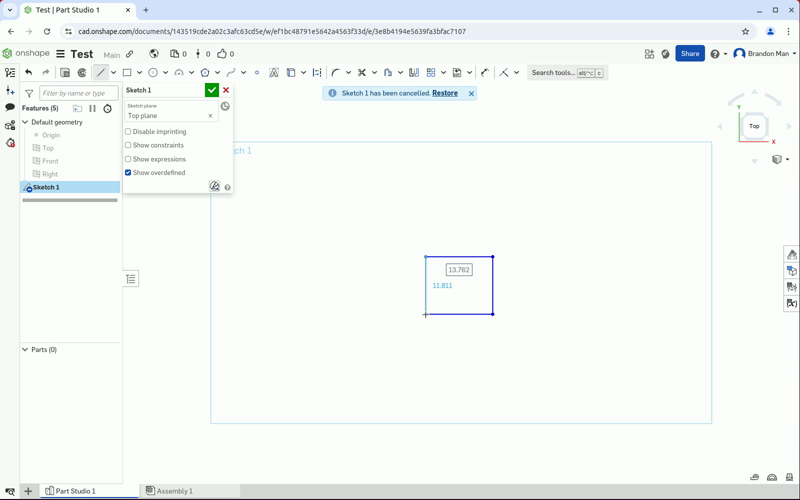
key_up(shift)
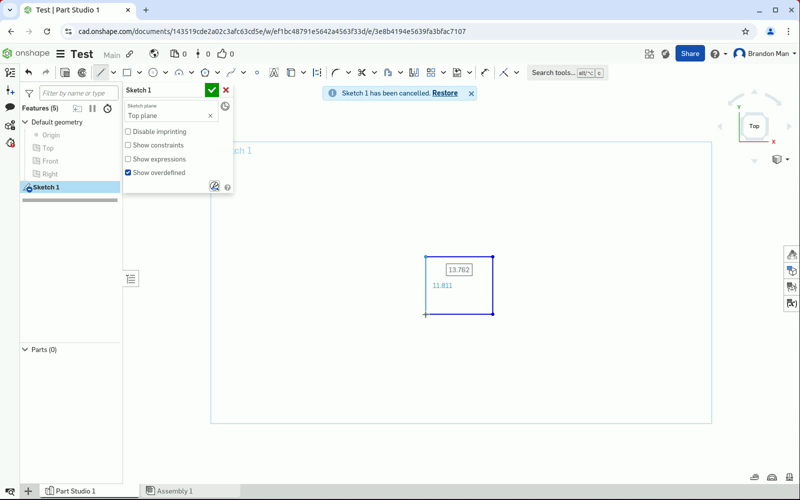
click(425, 314)
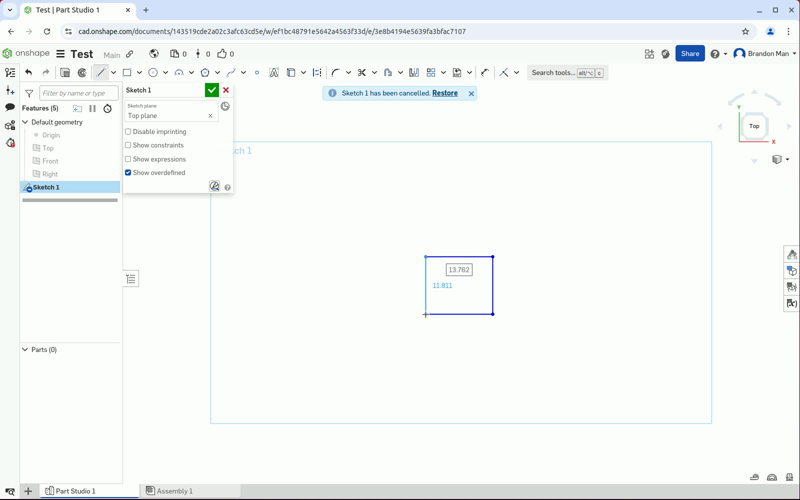
key(esc)
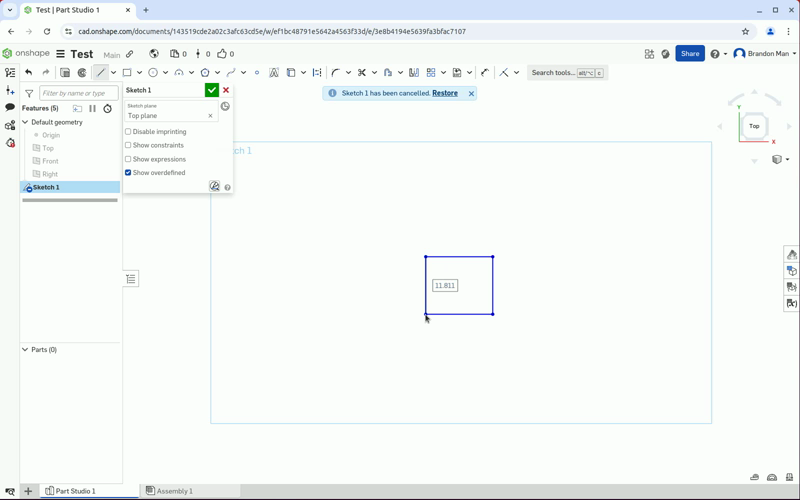
mouse_move(466, 283)
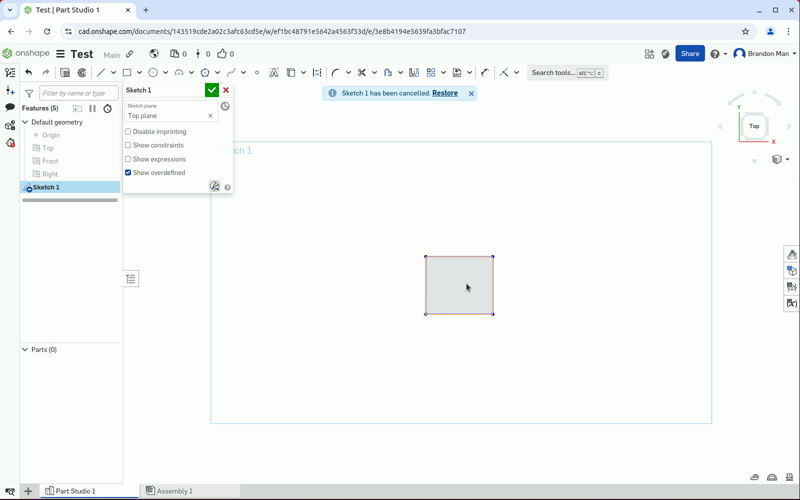
click(466, 283)
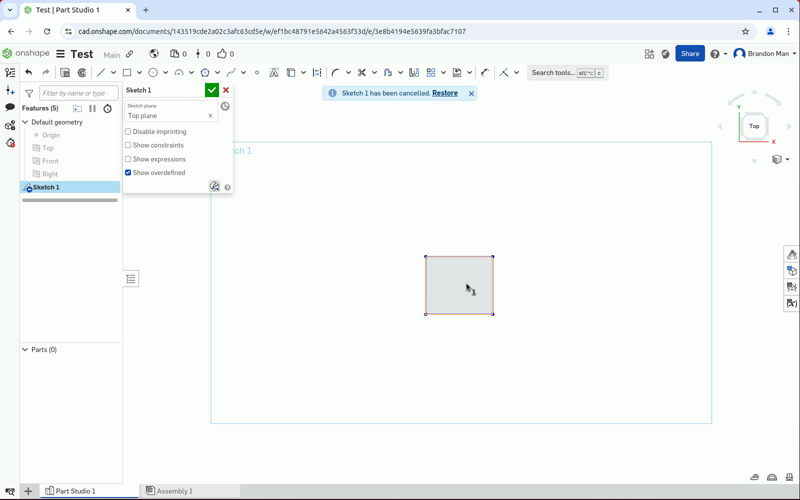
mouse_move(73, 352)
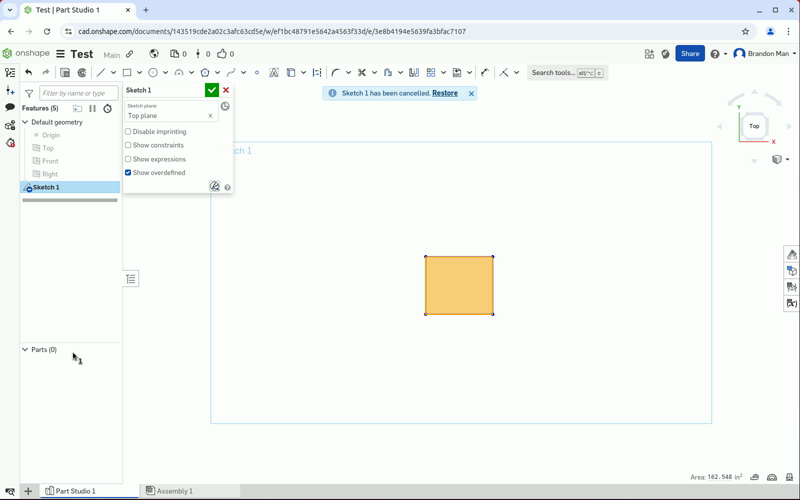
key(shift+y)
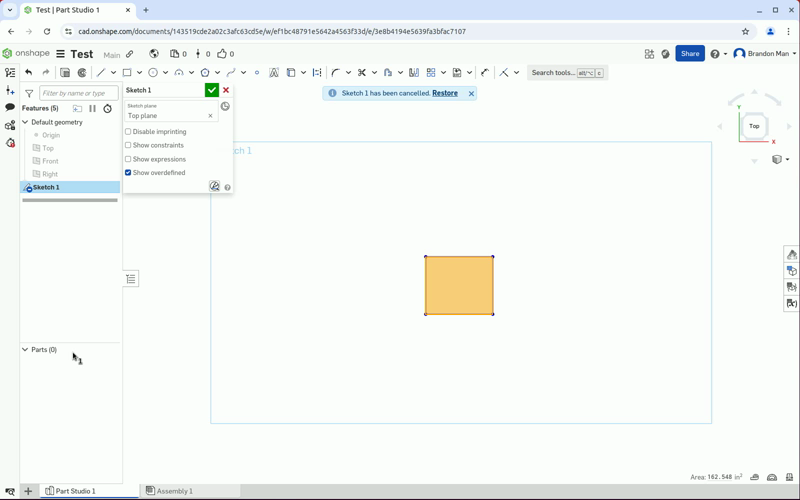
key(shift+e)
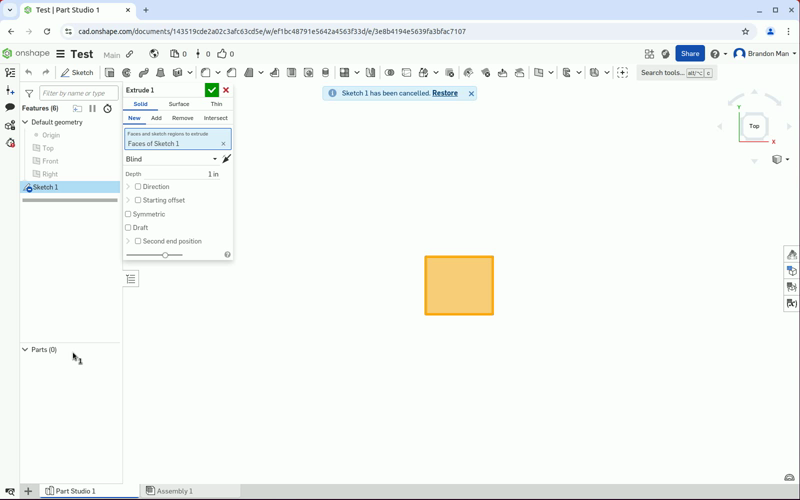
mouse_move(143, 106)
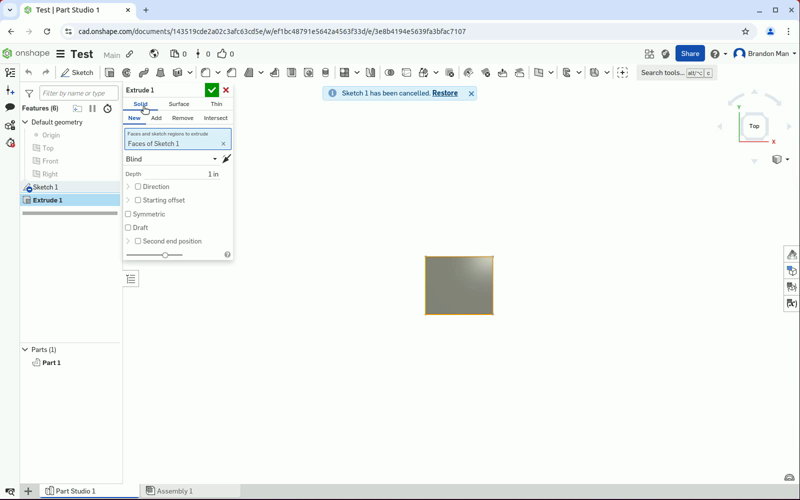
click(143, 106)
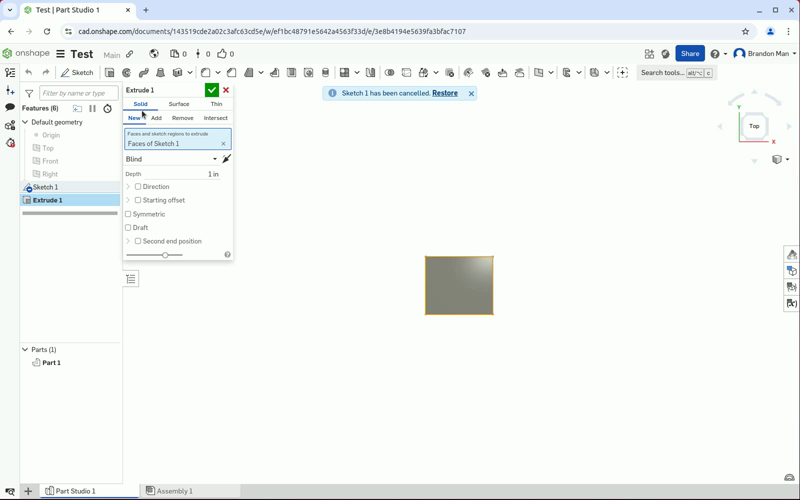
mouse_move(137, 120)
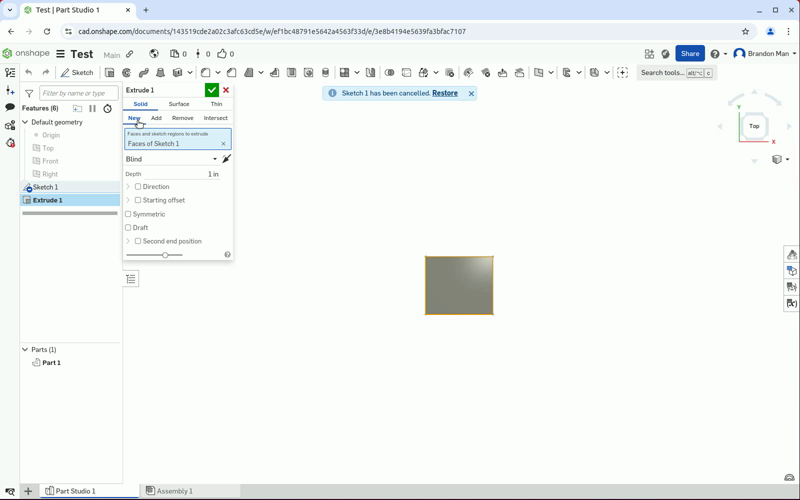
click(137, 120)
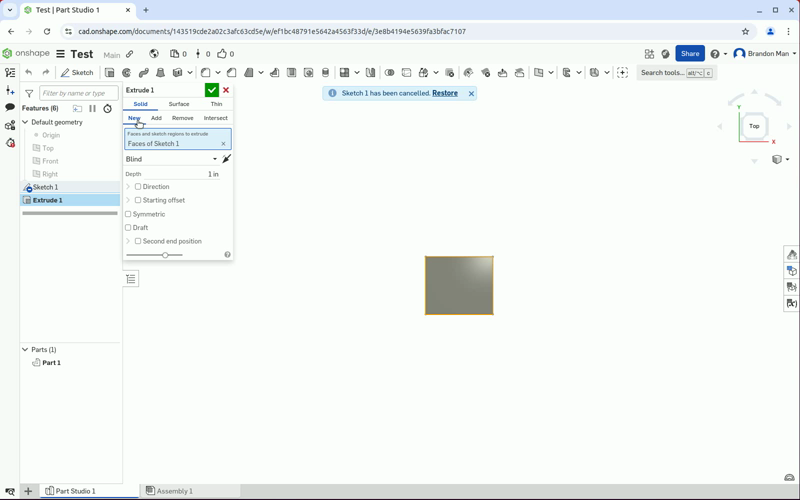
key(tab, 4)
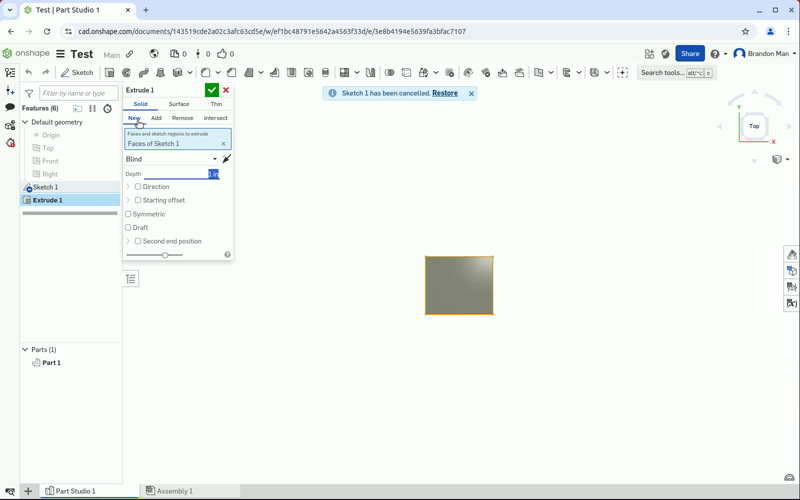
text(23.108)
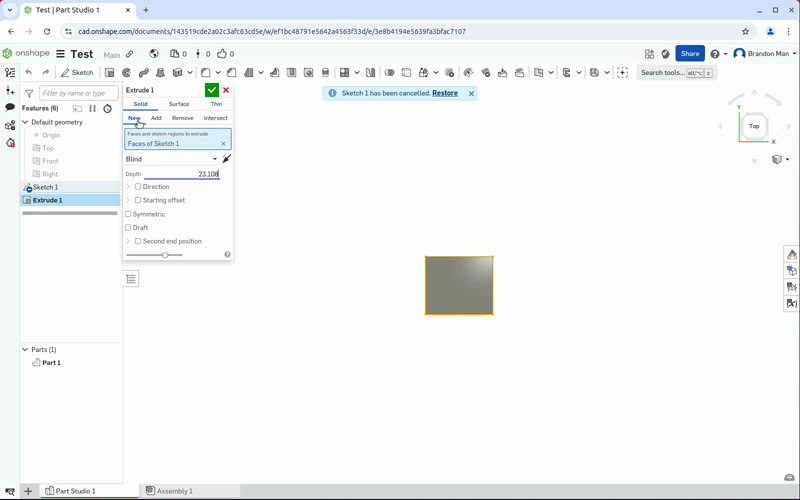
key(enter)
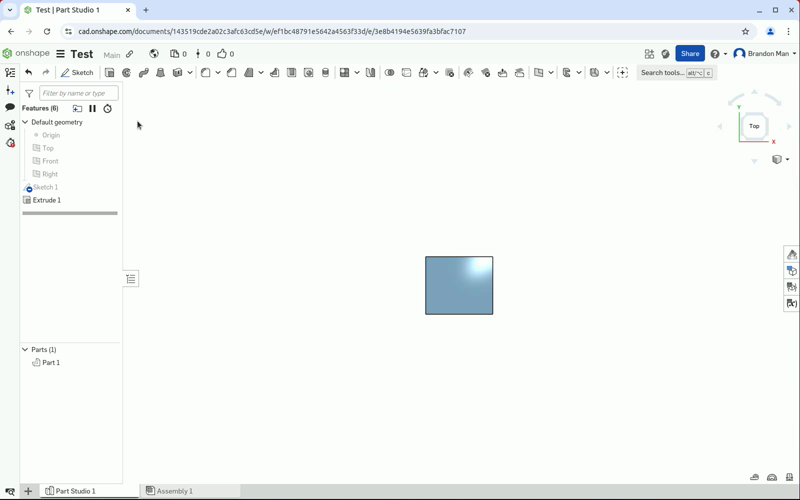
key(shift+h)
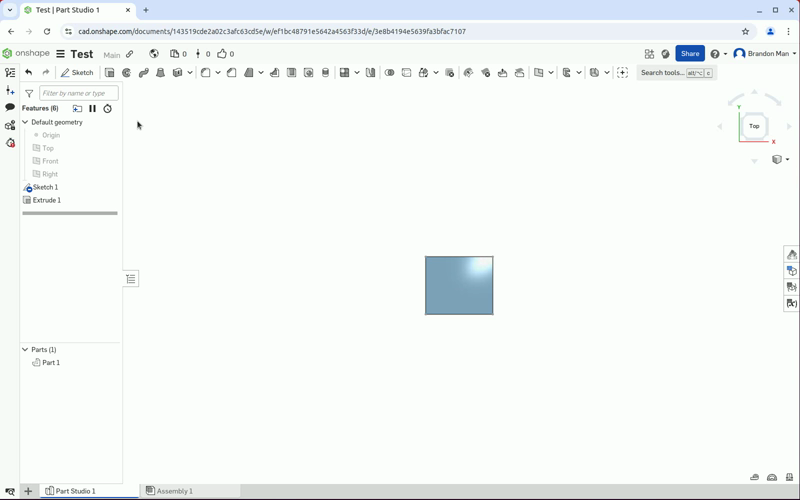
key(shift+h)
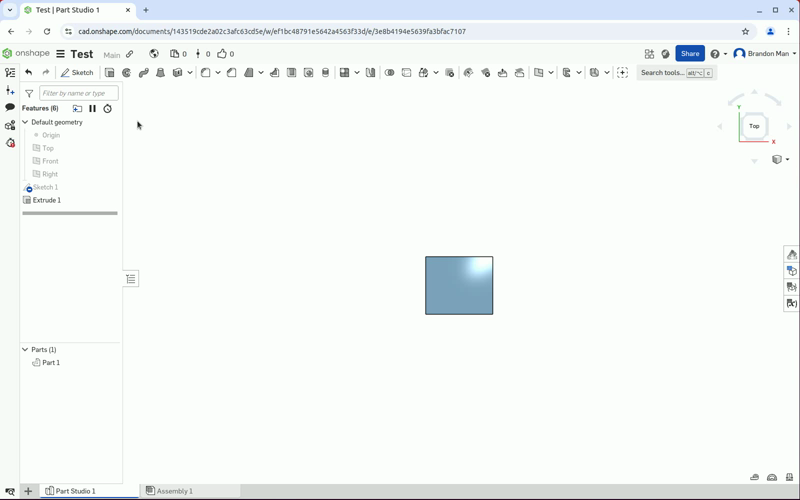
mouse_move(73, 189)
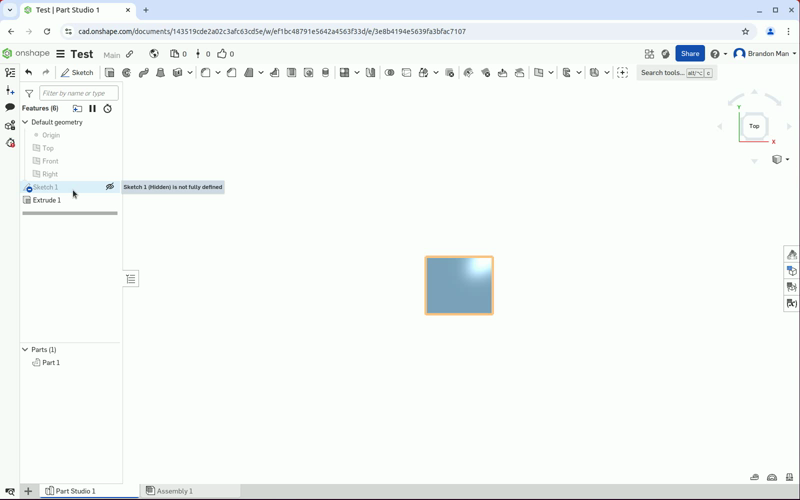
click(73, 189)
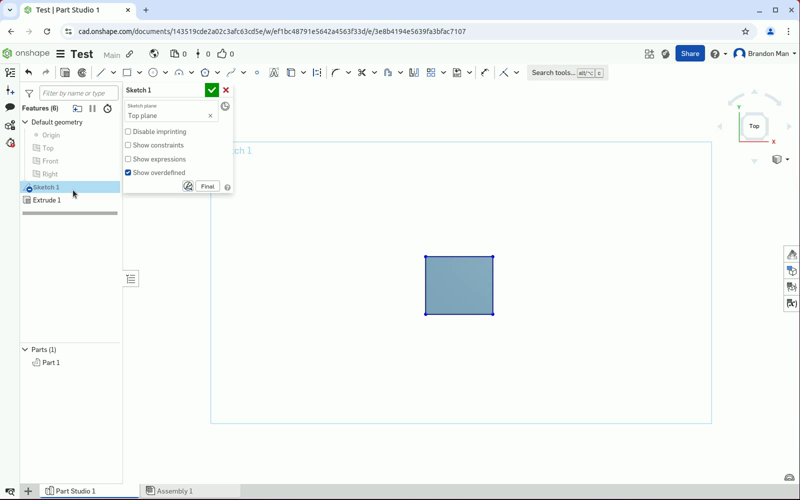
mouse_move(229, 92)
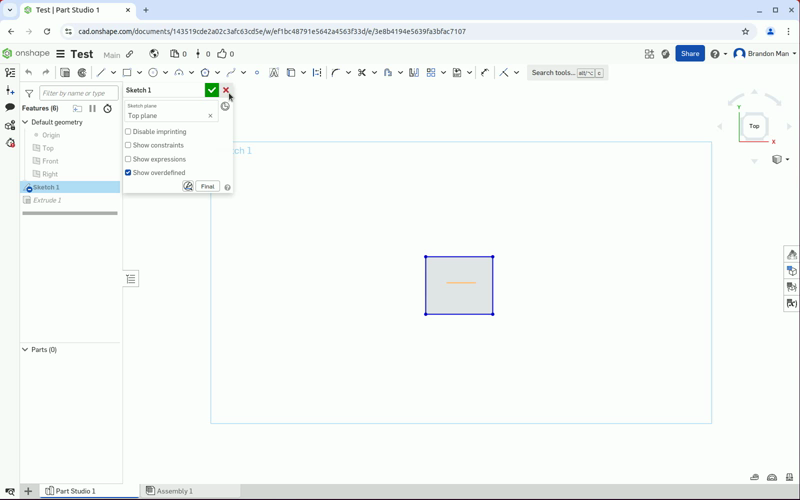
click(229, 92)
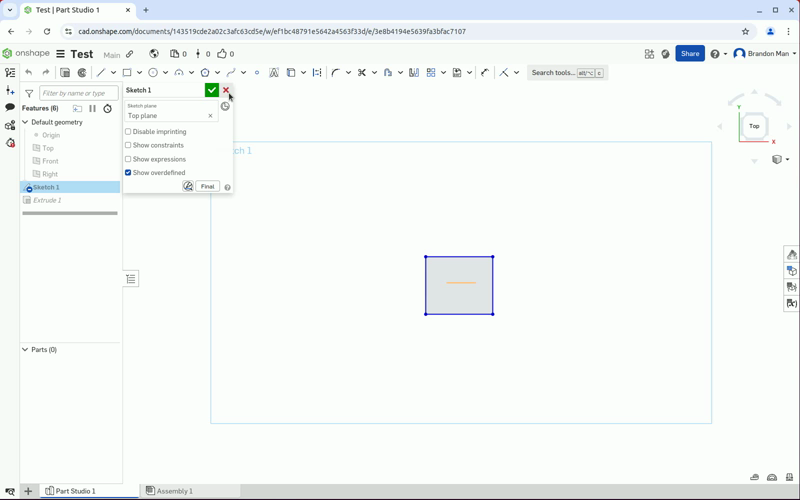
mouse_move(73, 352)
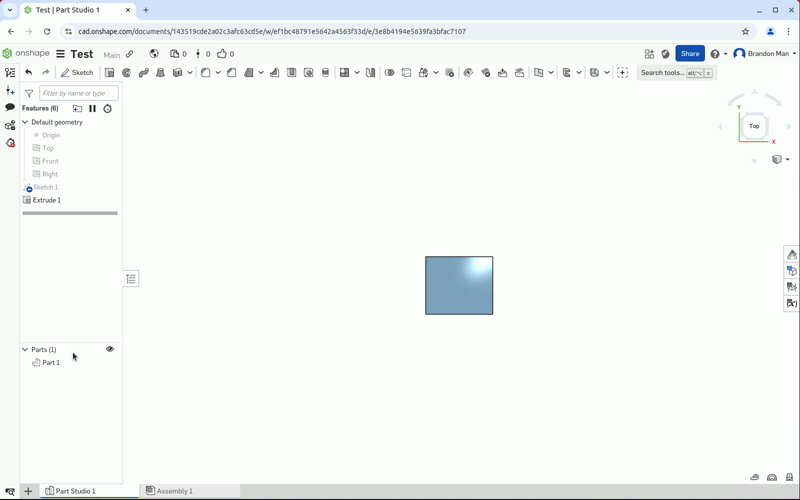
key(y)
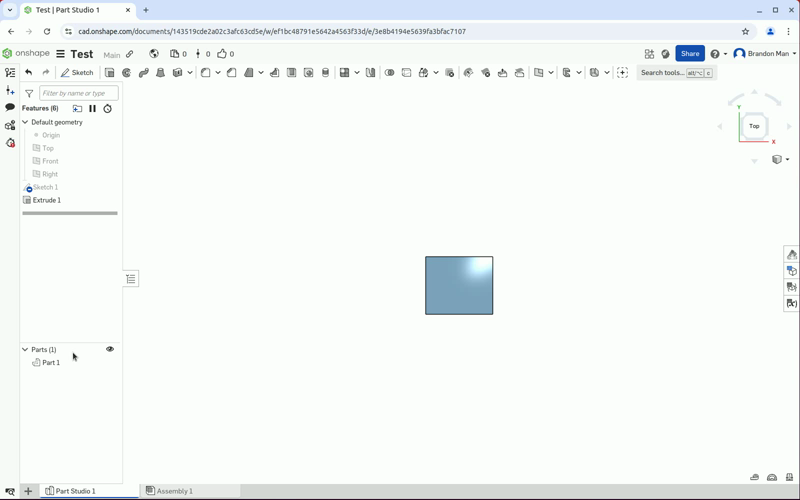
key(shift+p)
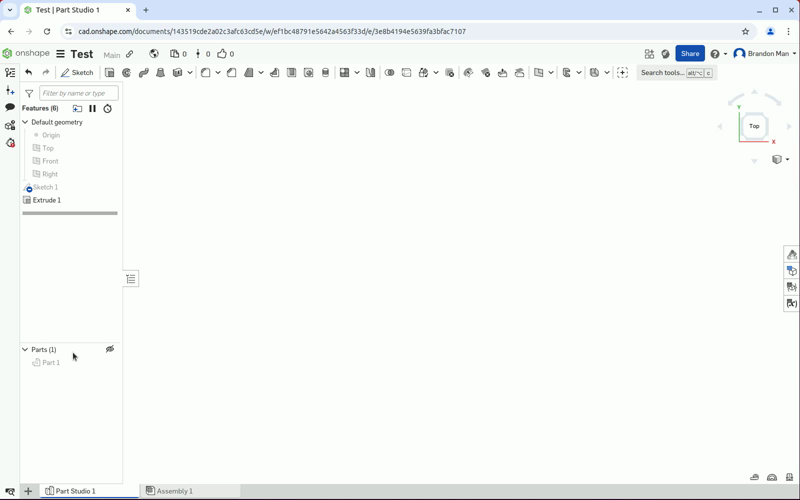
key(space)
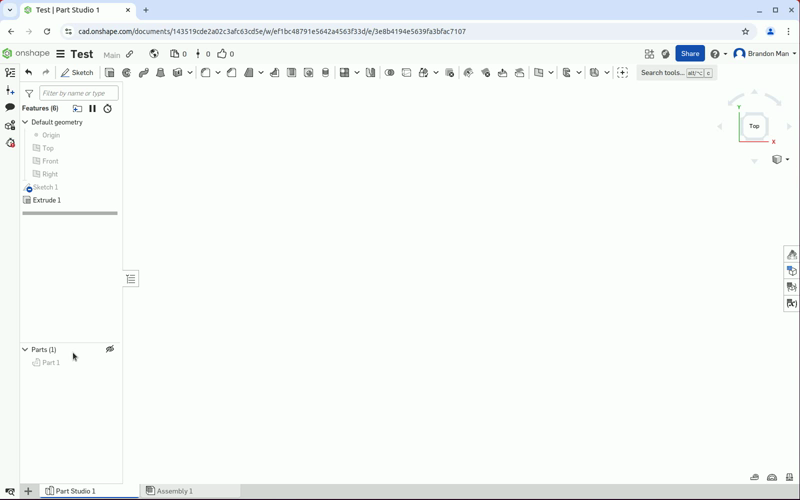
key_down(shift)
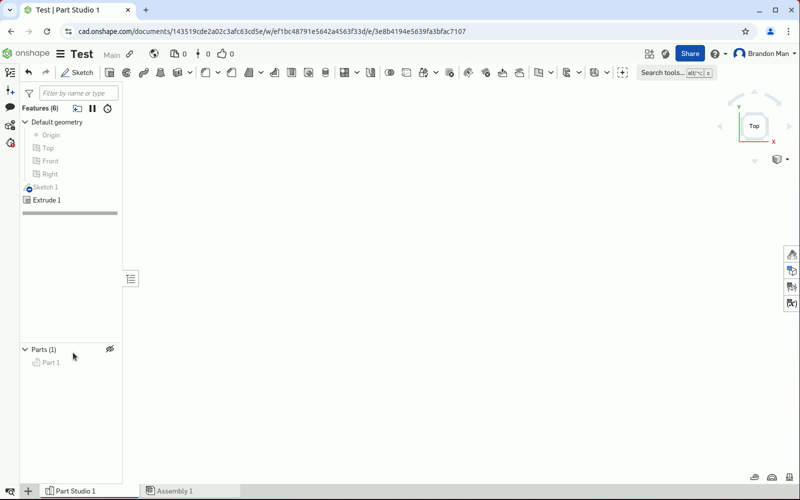
key(up)
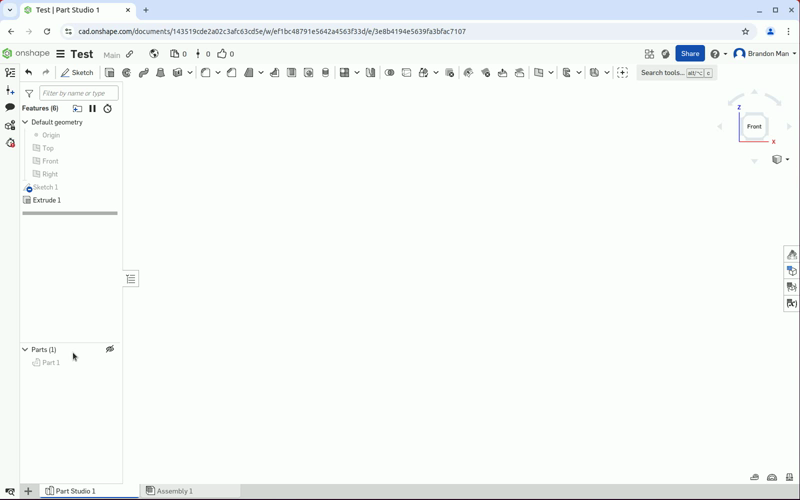
key_up(shift)
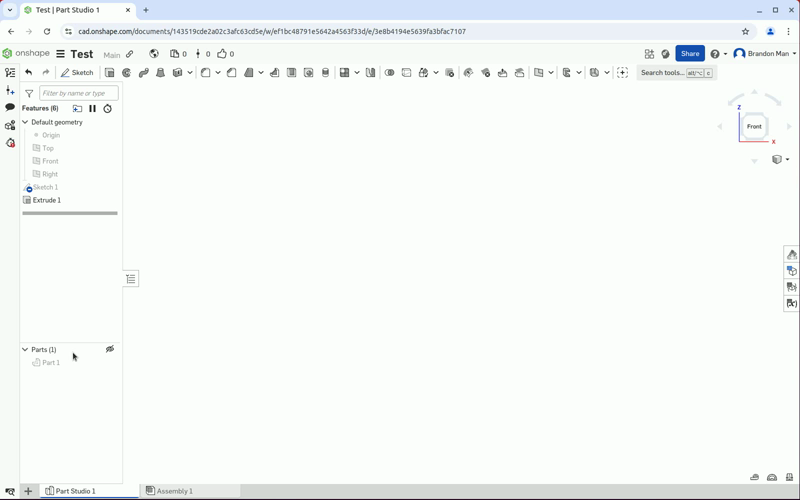
key(space)
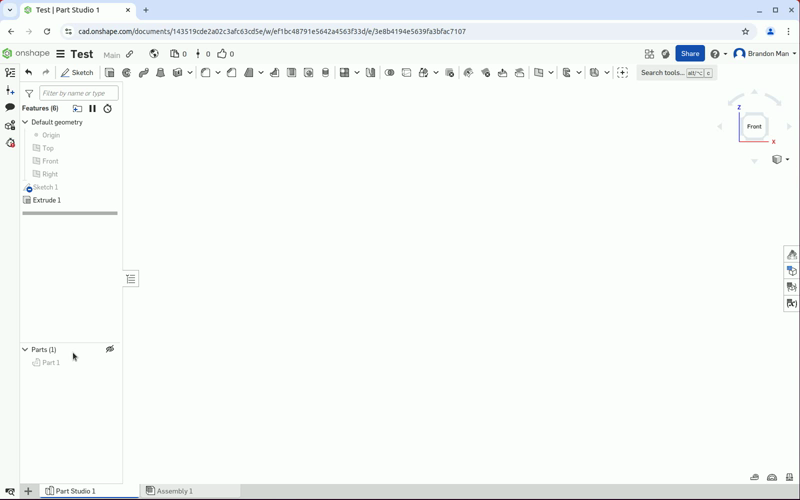
key_down(shift)
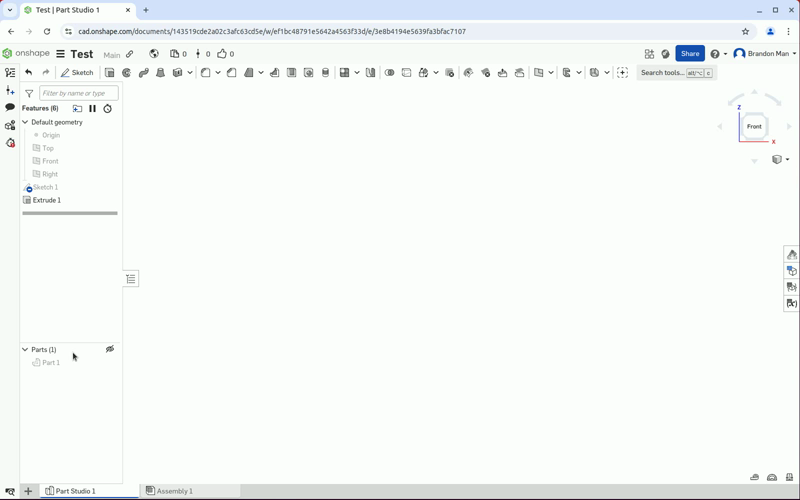
key(left)
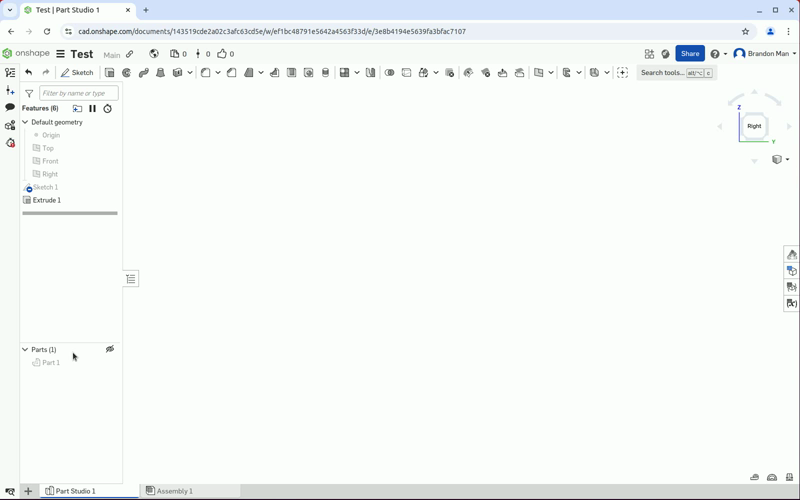
key_up(shift)
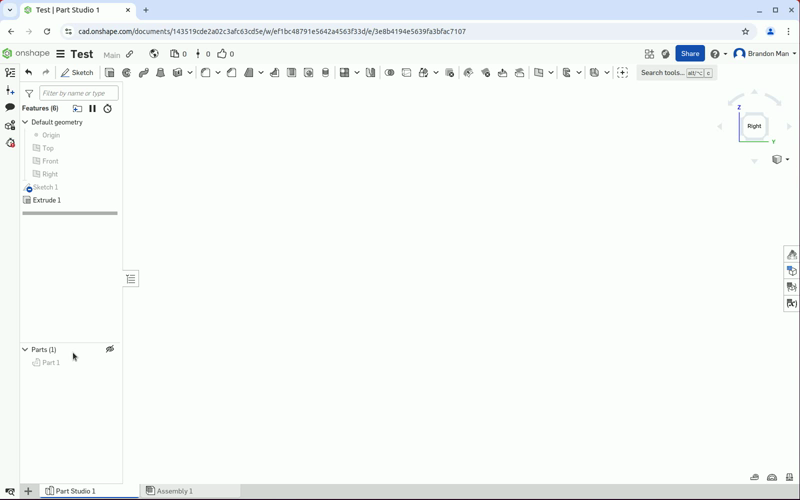
mouse_move(73, 352)
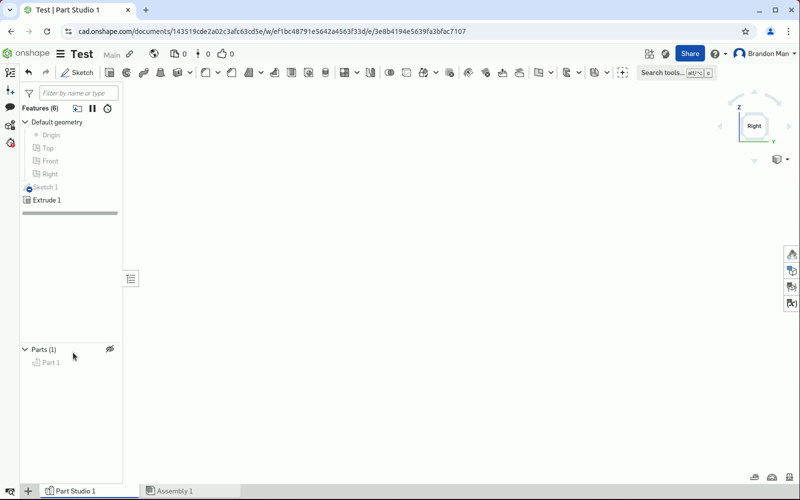
key(shift+y)
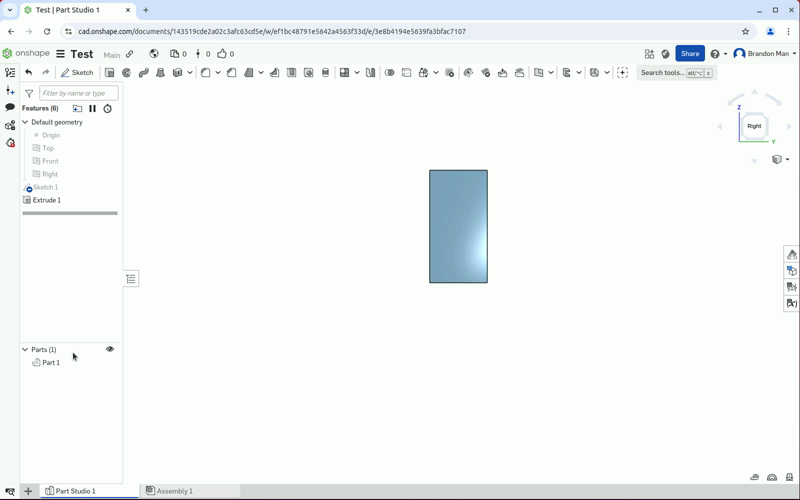
mouse_move(541, 75)
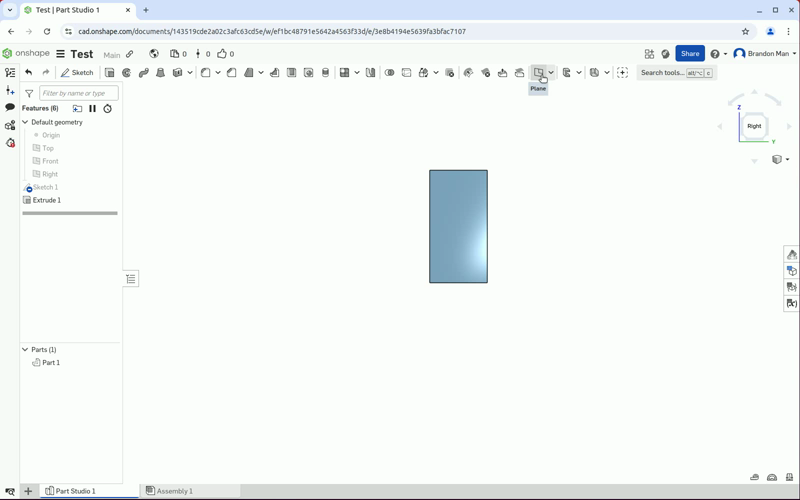
click(541, 75)
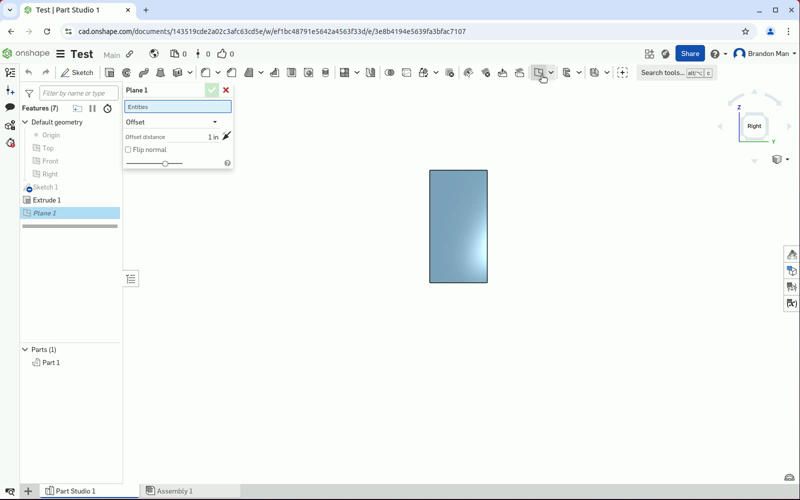
mouse_move(73, 176)
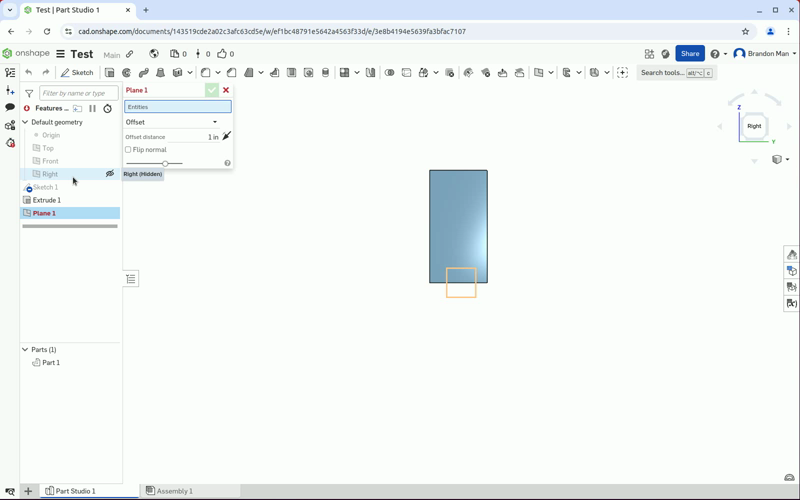
click(73, 176)
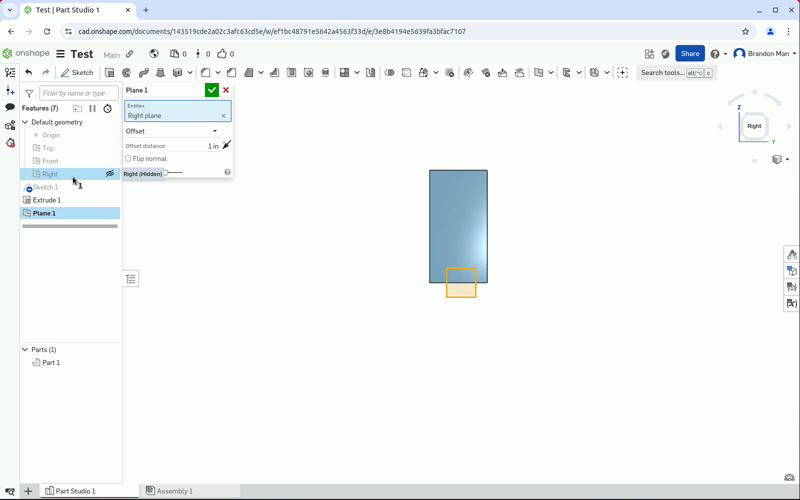
key(tab, 2)
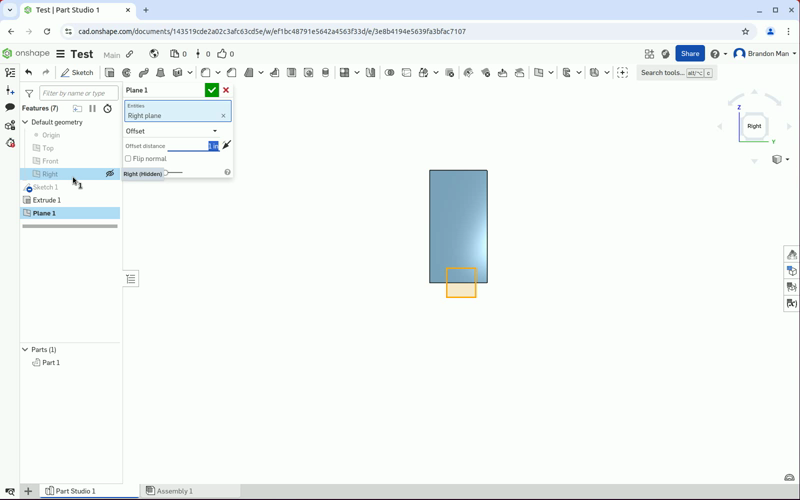
text(7.21)
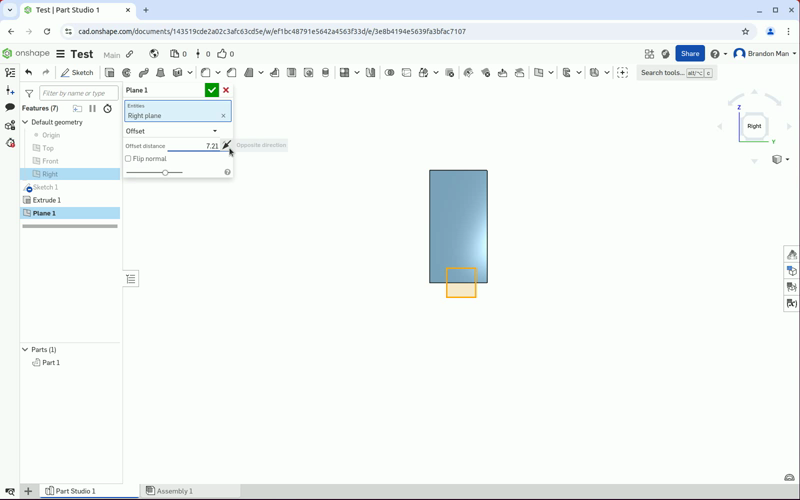
mouse_move(229, 147)
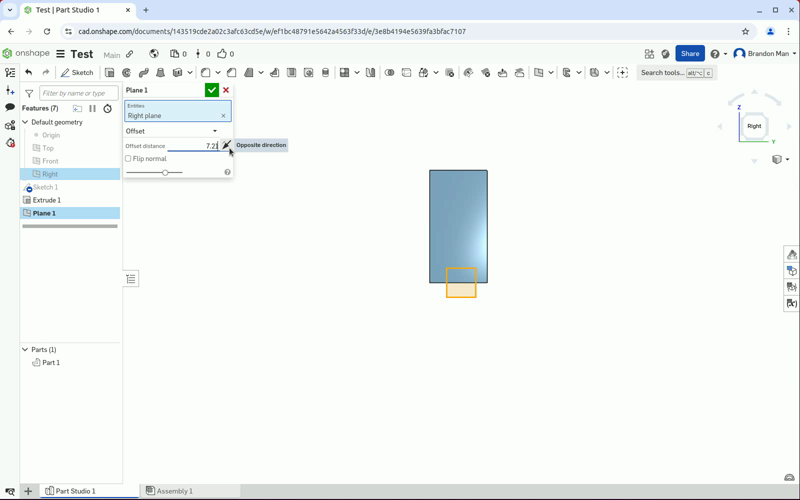
click(229, 147)
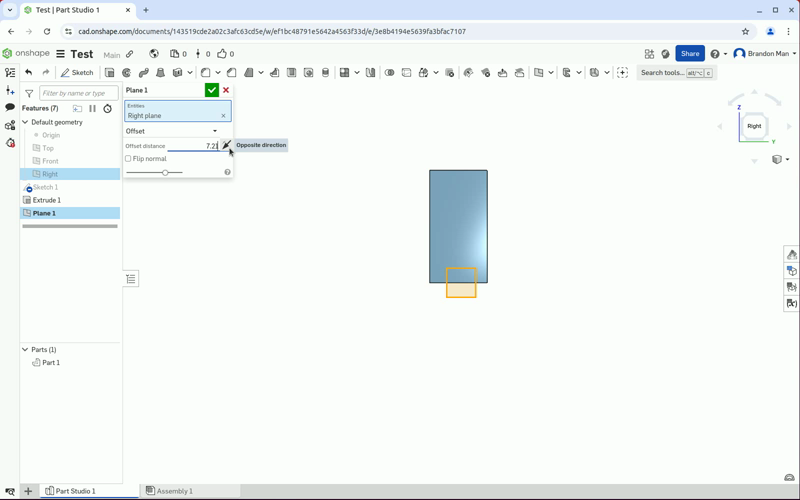
key(enter, 2)
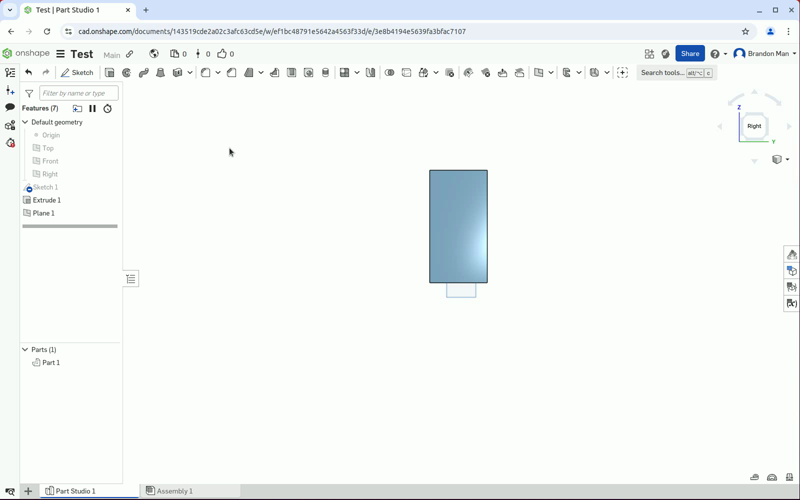
key(shift+s)
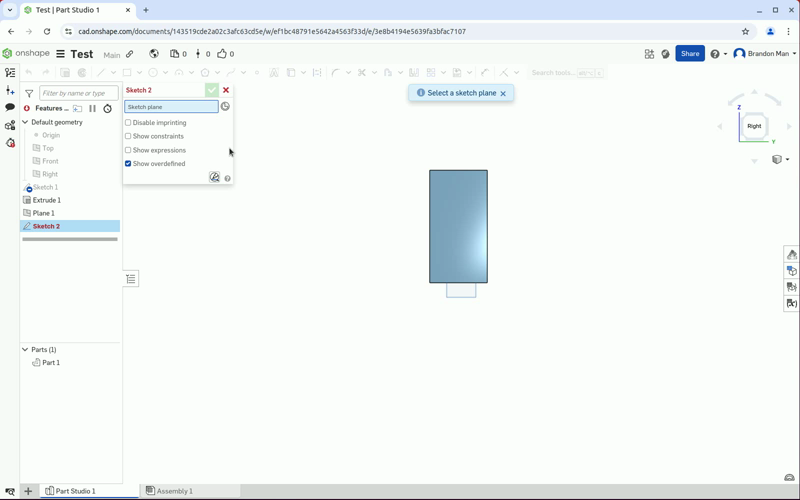
mouse_move(73, 215)
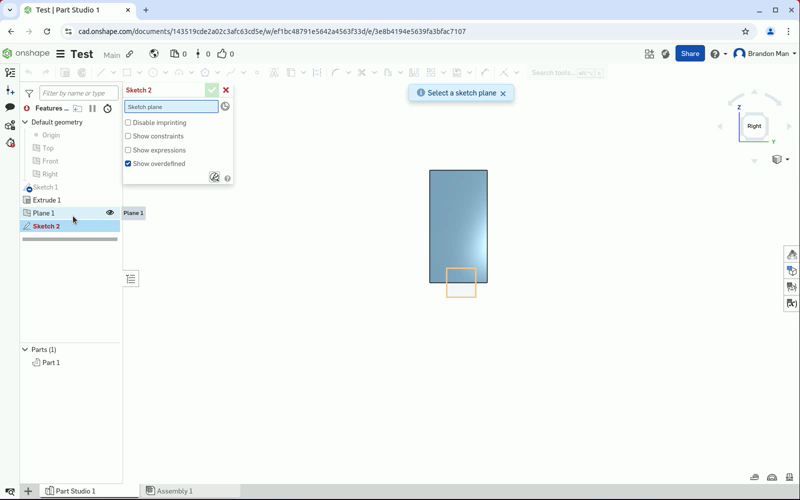
click(73, 215)
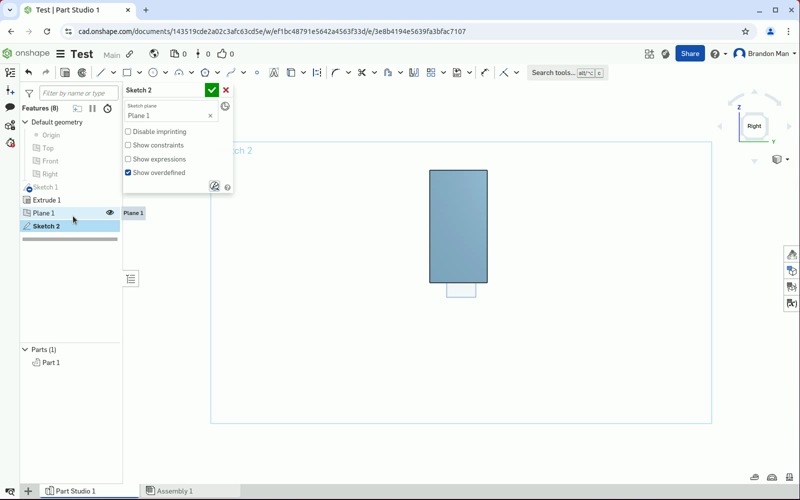
mouse_move(73, 352)
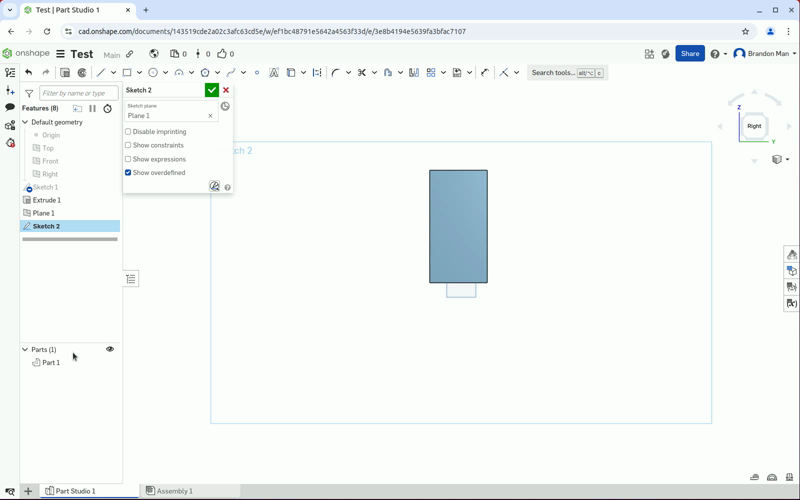
key(y)
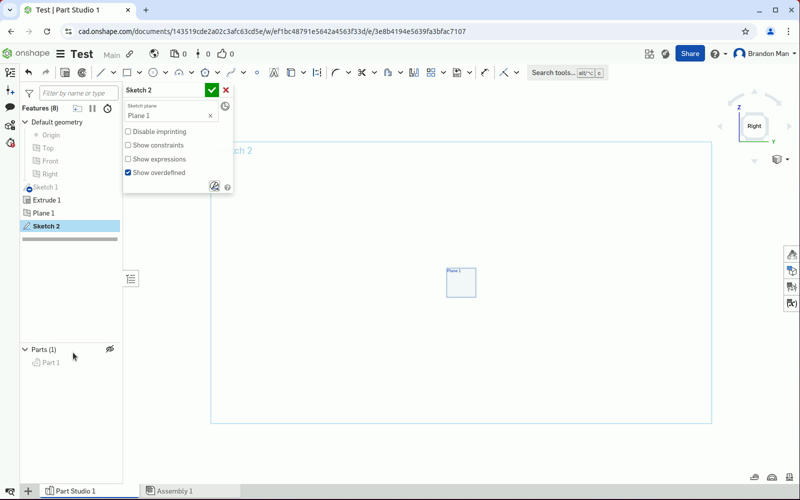
key(l)
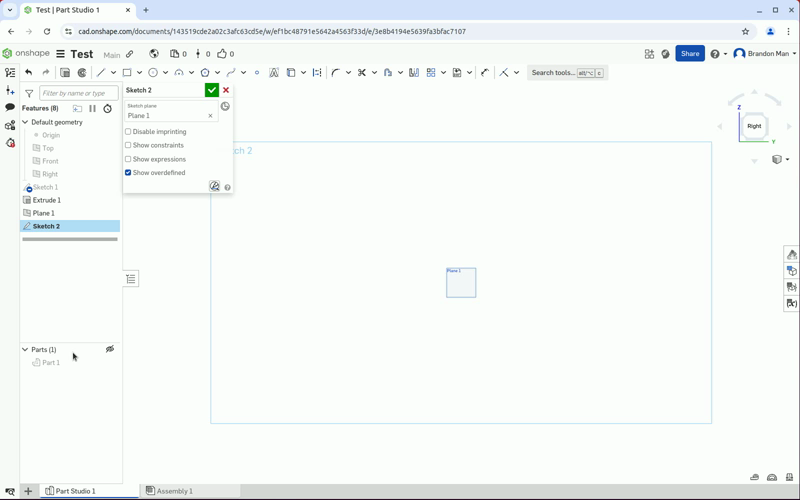
key_down(shift)
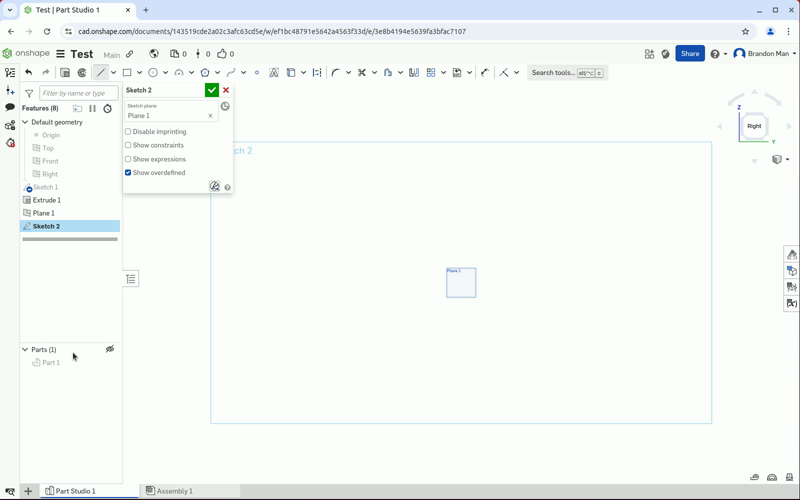
mouse_move(429, 245)
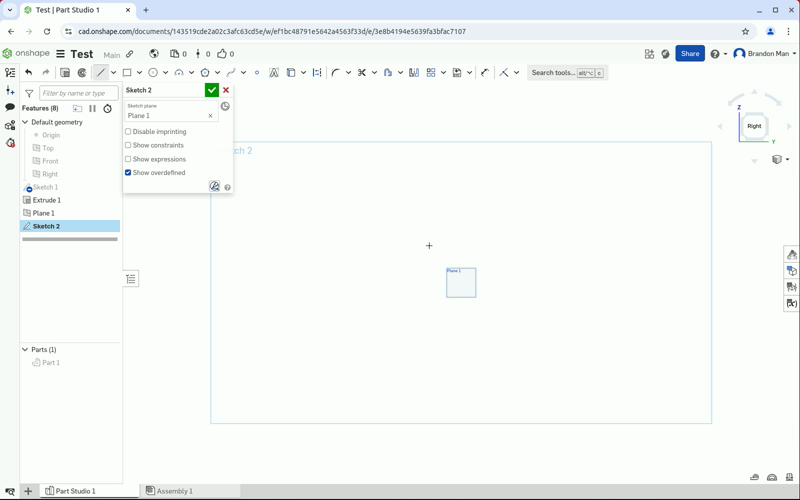
click(429, 245)
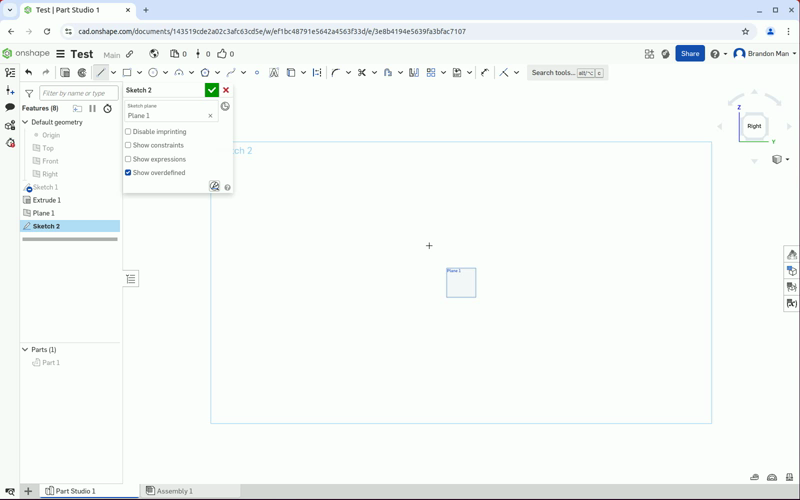
key_up(shift)
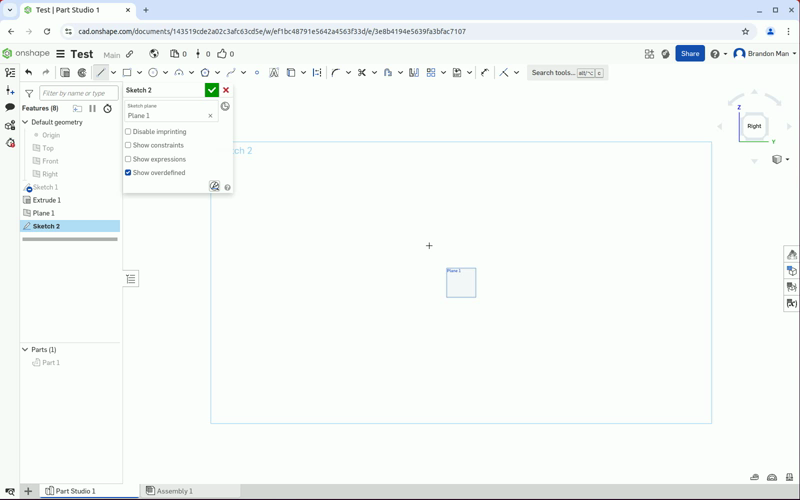
key_down(shift)
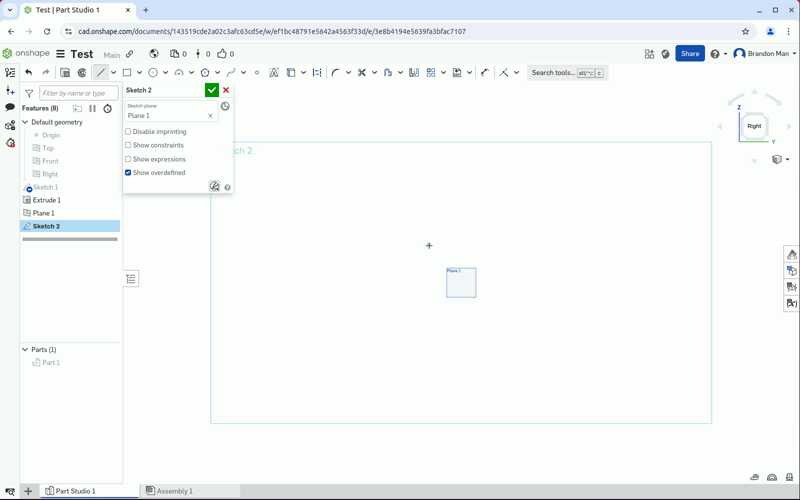
mouse_move(459, 245)
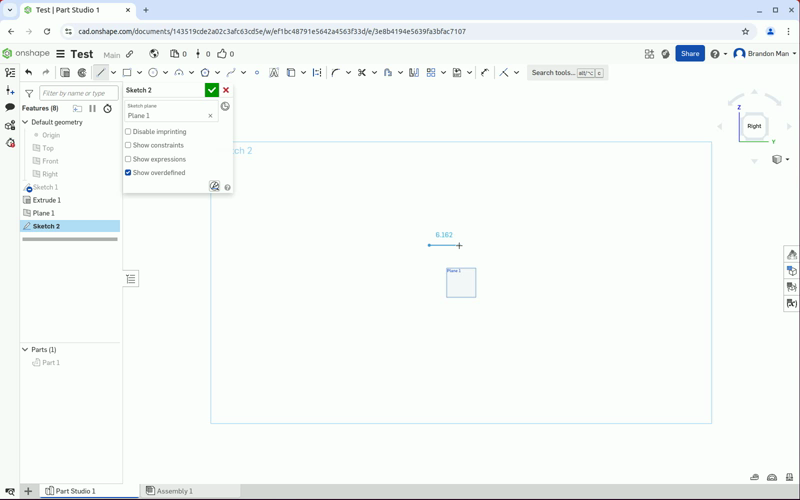
mouse_move(456, 245)
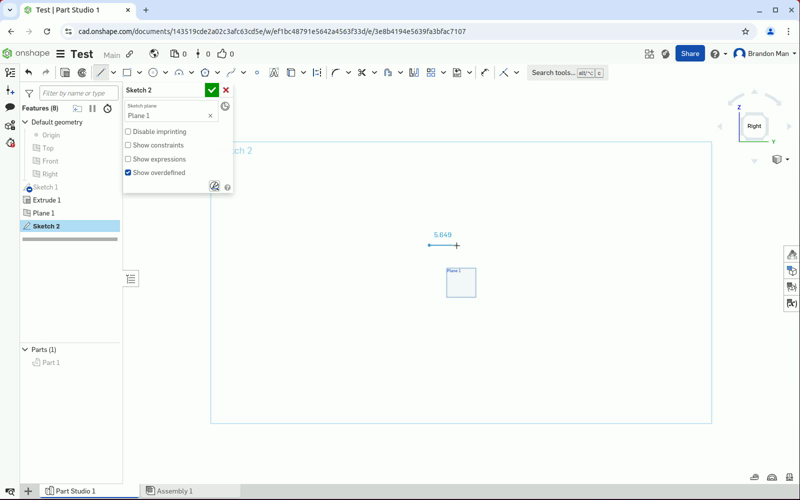
click(456, 245)
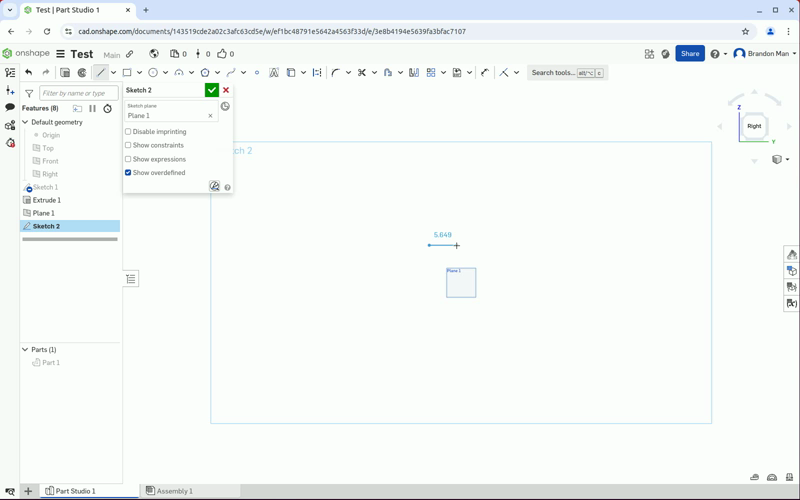
key_up(shift)
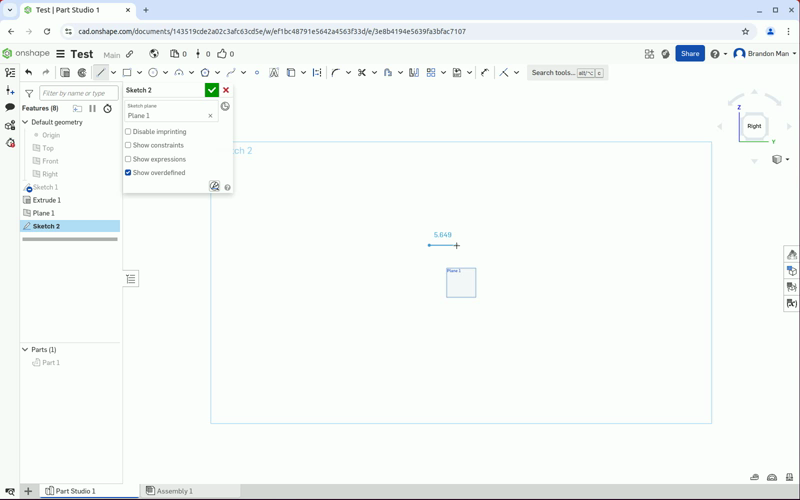
key_down(shift)
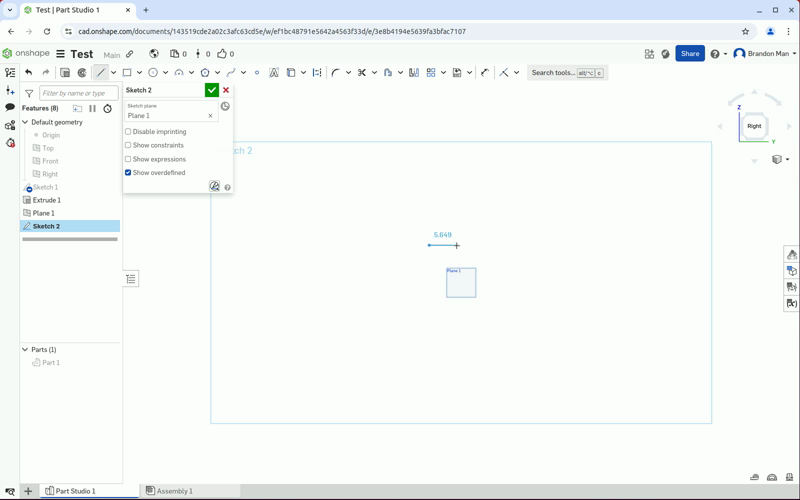
mouse_move(486, 245)
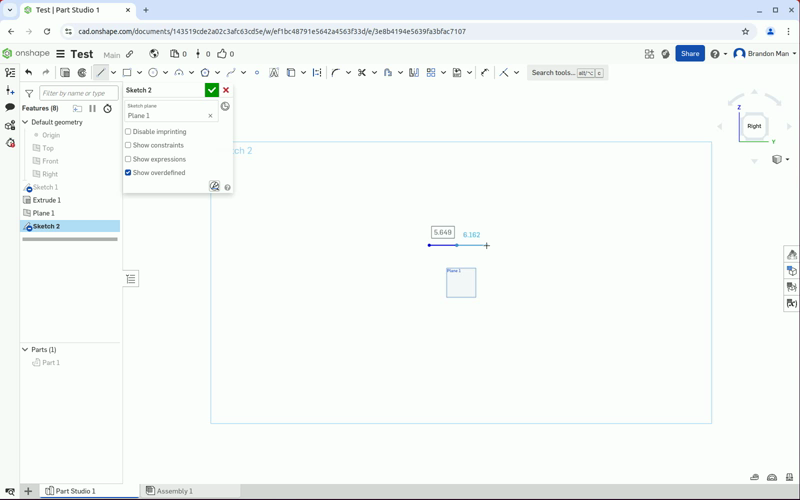
mouse_move(456, 204)
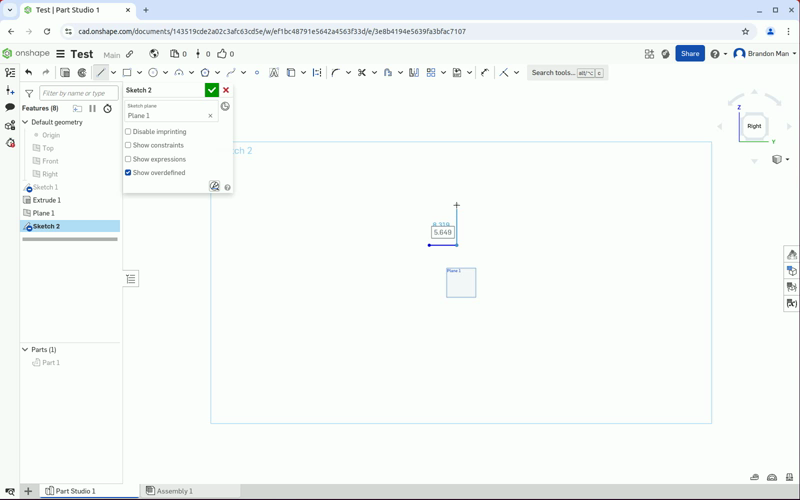
click(456, 204)
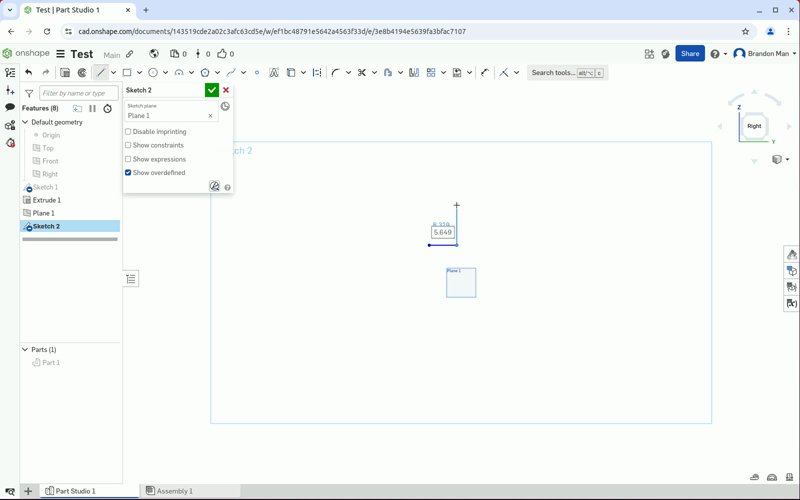
key_up(shift)
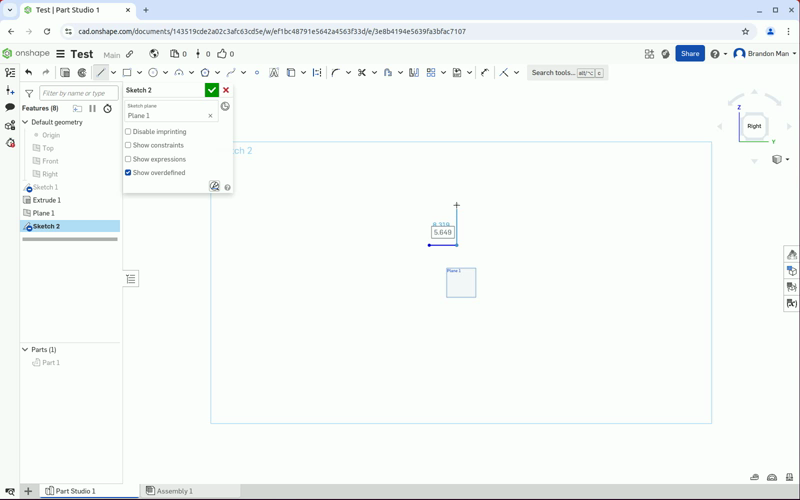
key_down(shift)
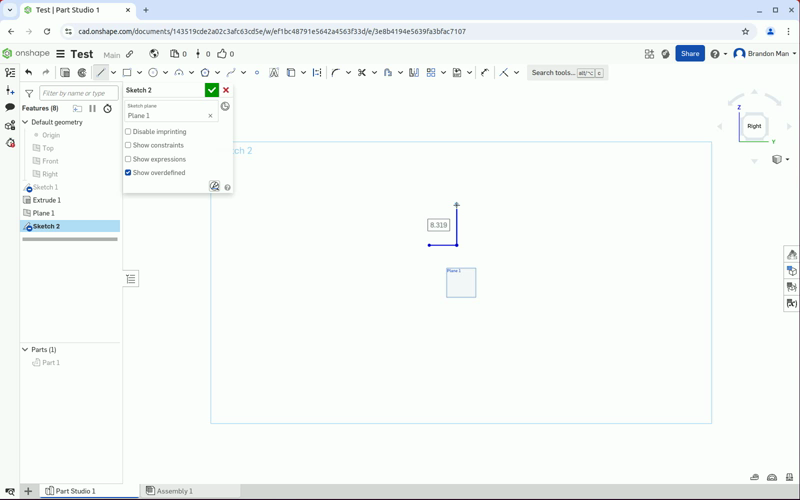
mouse_move(486, 204)
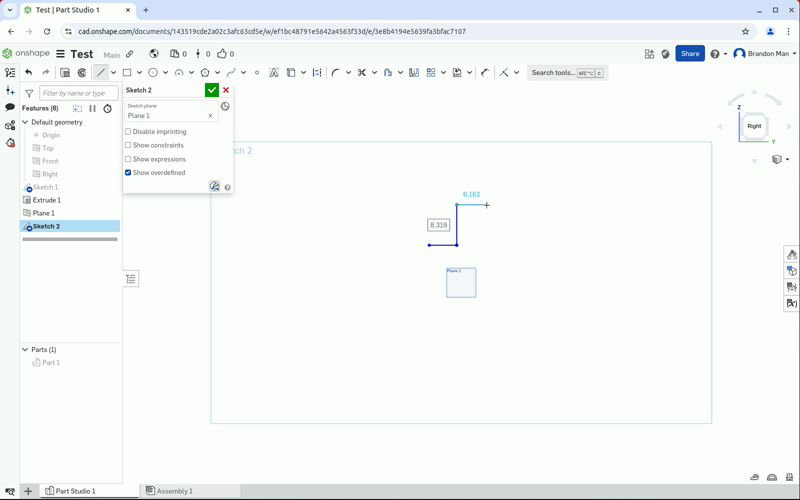
mouse_move(429, 204)
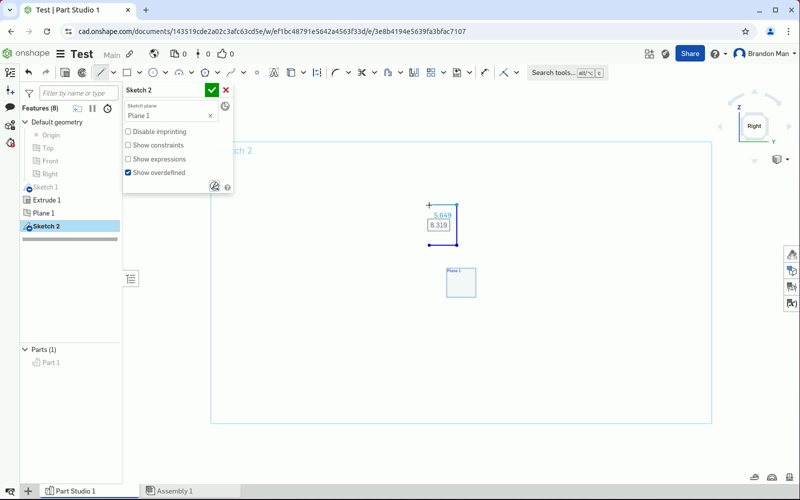
click(429, 204)
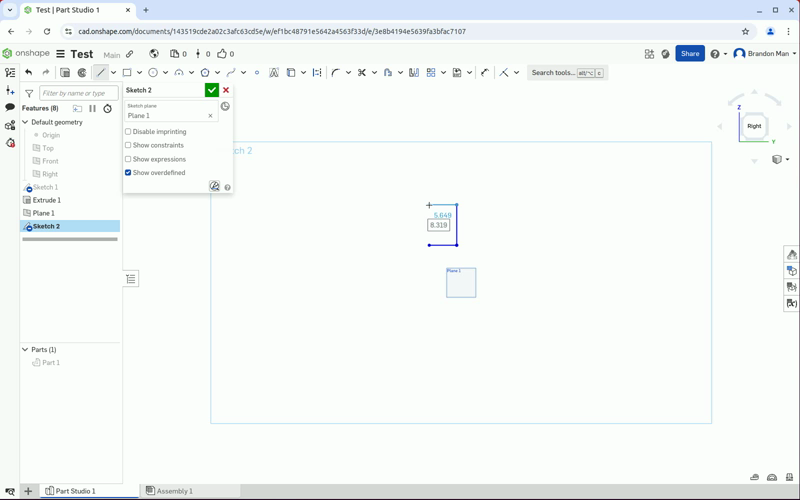
key_up(shift)
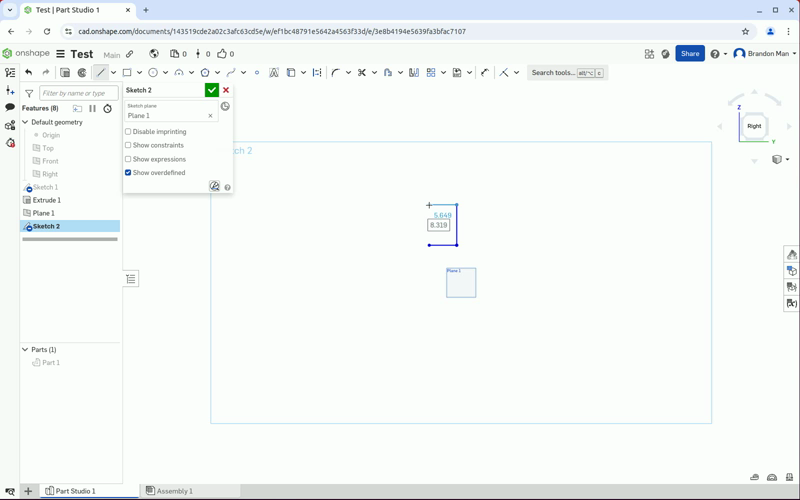
mouse_move(459, 204)
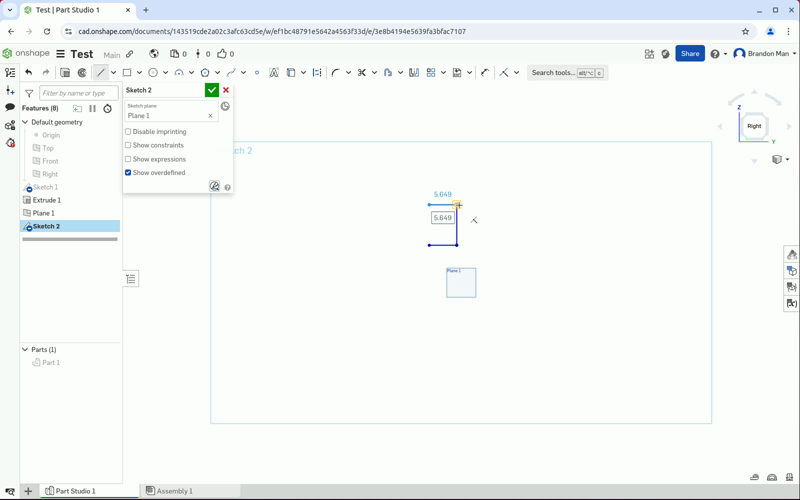
key_down(shift)
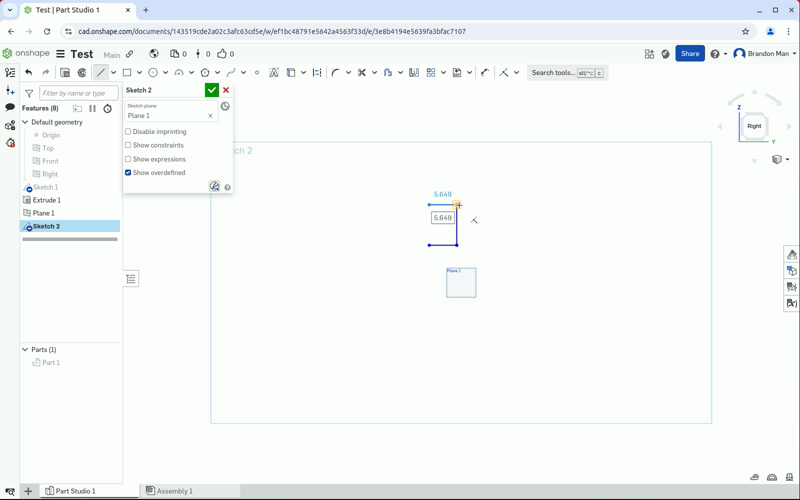
mouse_move(429, 245)
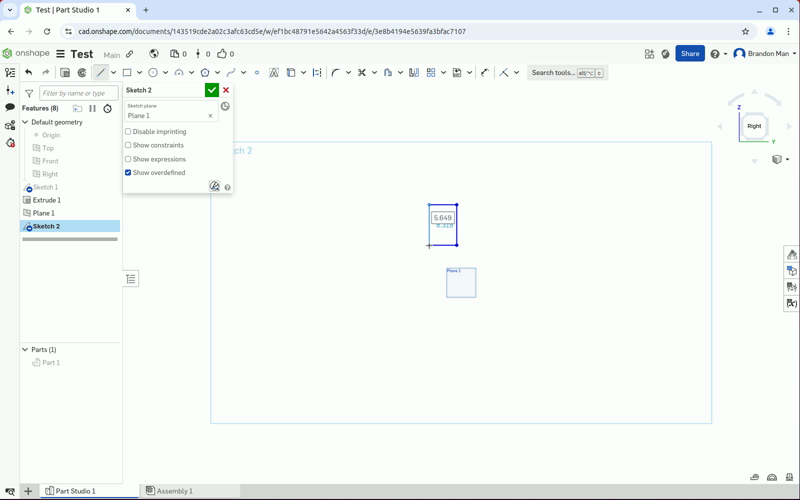
key_up(shift)
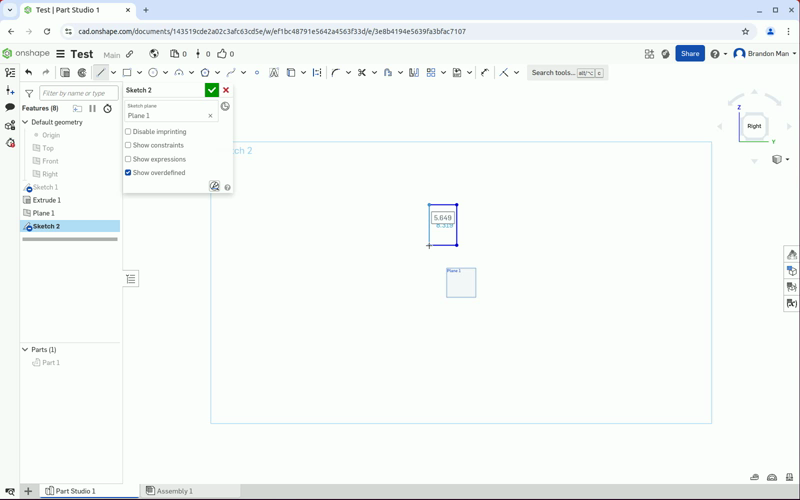
click(429, 245)
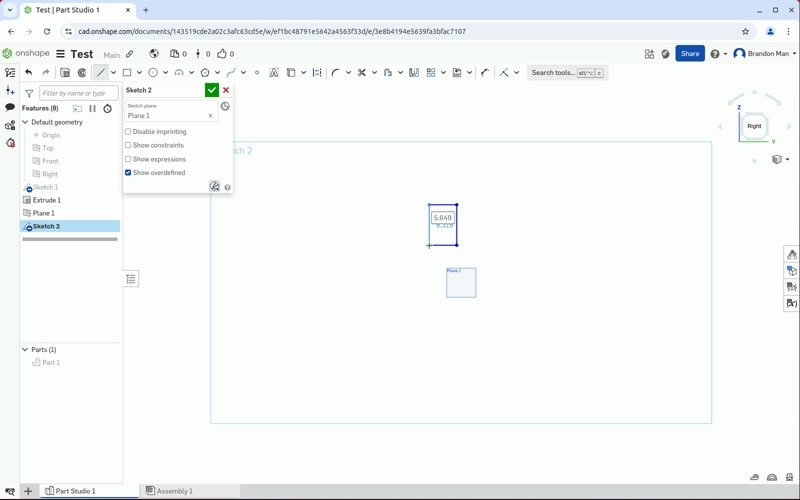
key(esc)
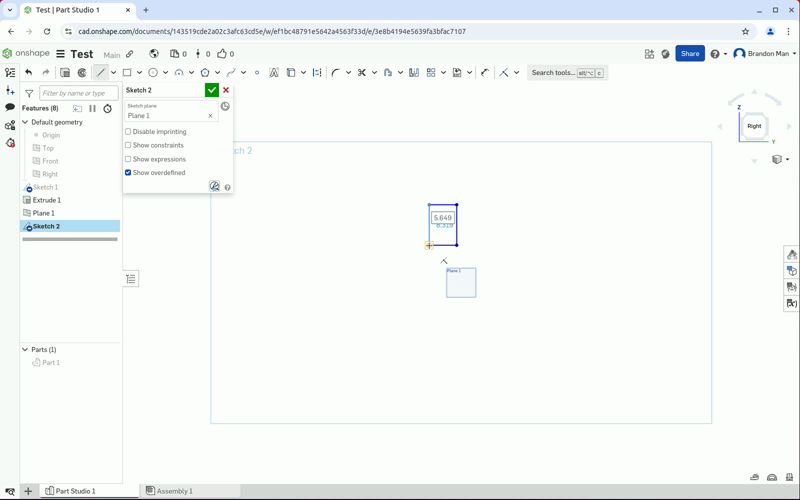
mouse_move(447, 240)
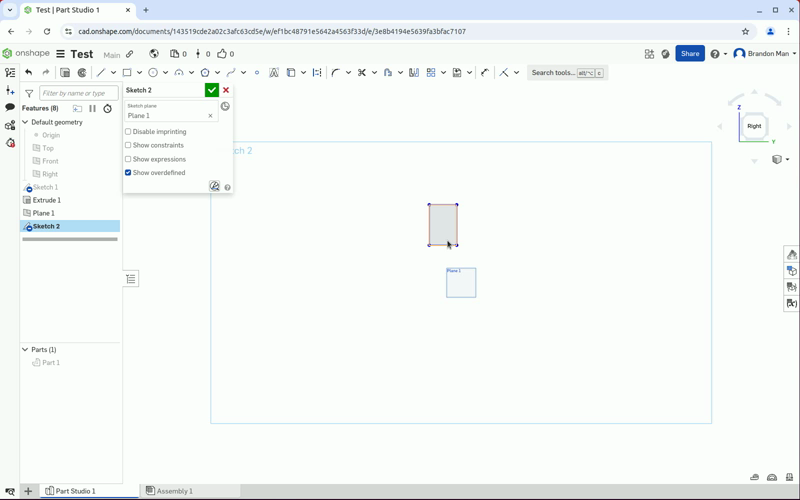
scroll(6)
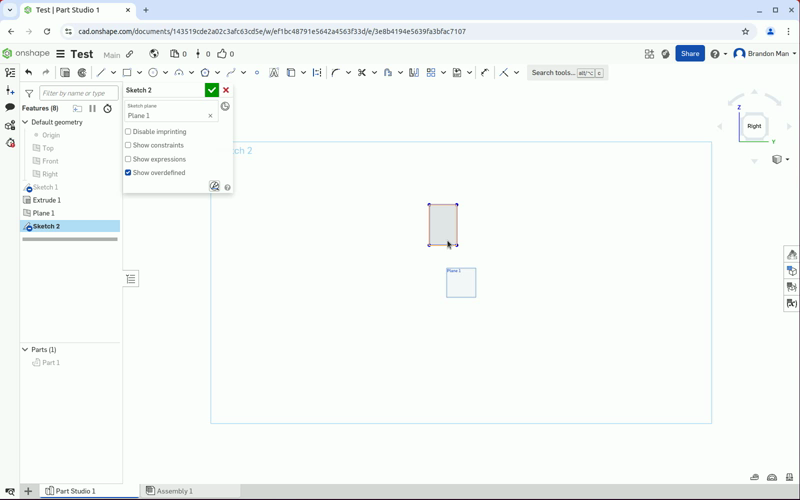
scroll(6)
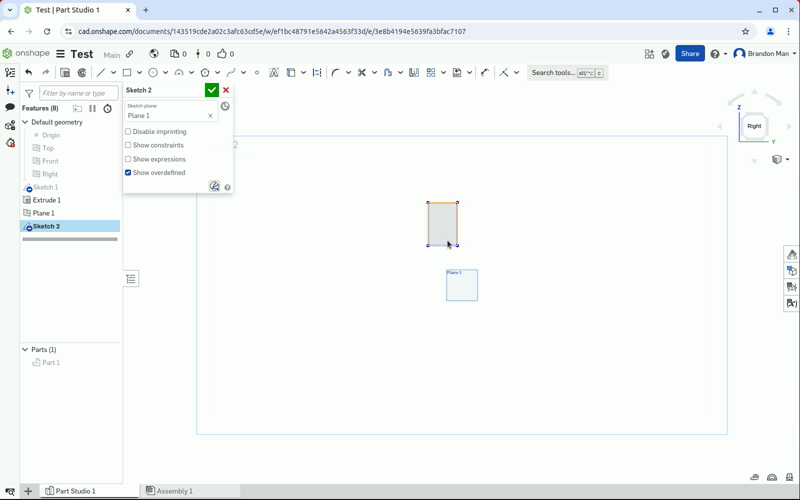
scroll(6)
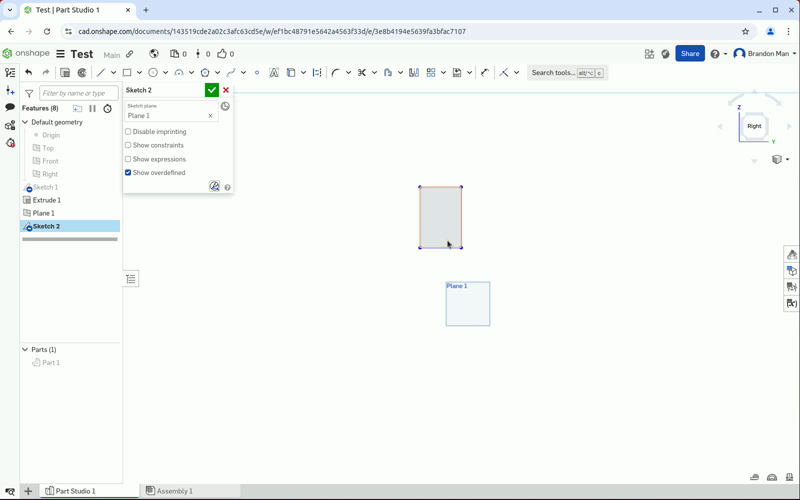
scroll(6)
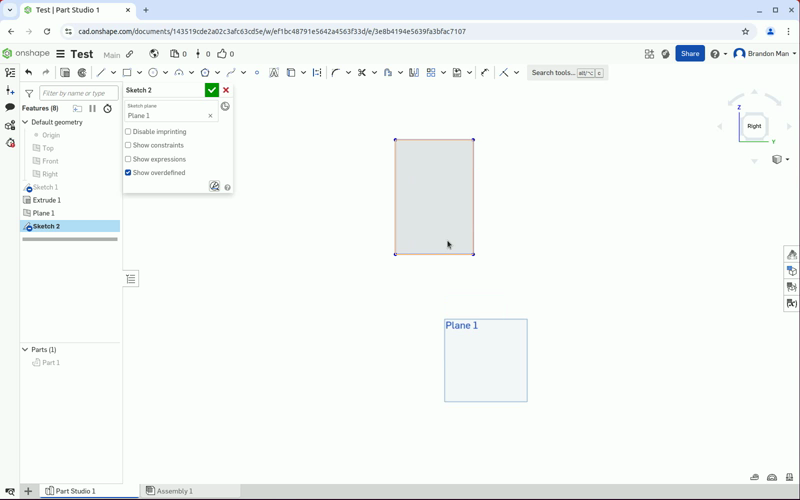
scroll(6)
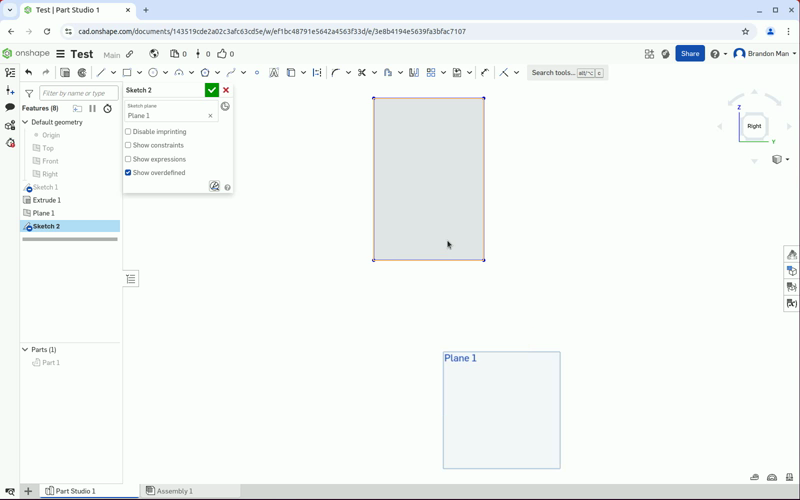
scroll(6)
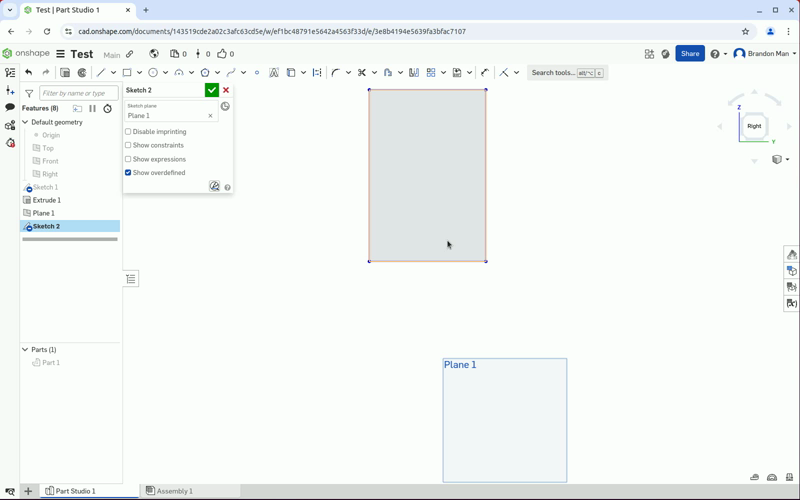
scroll(6)
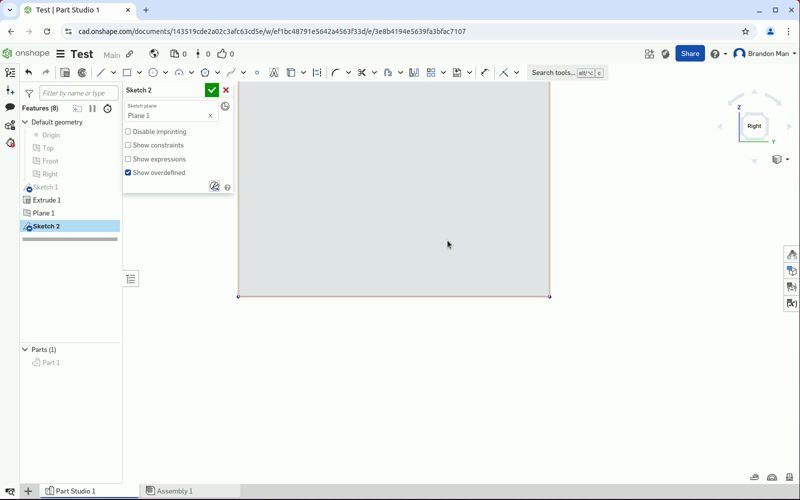
click(447, 240)
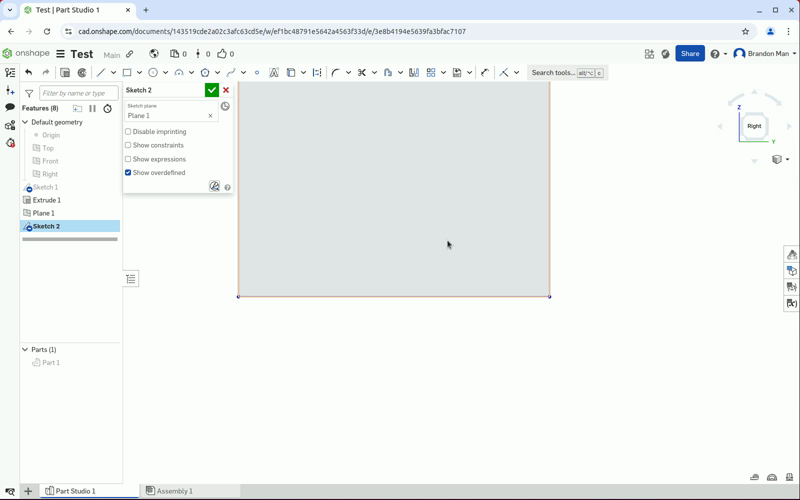
scroll(-6)
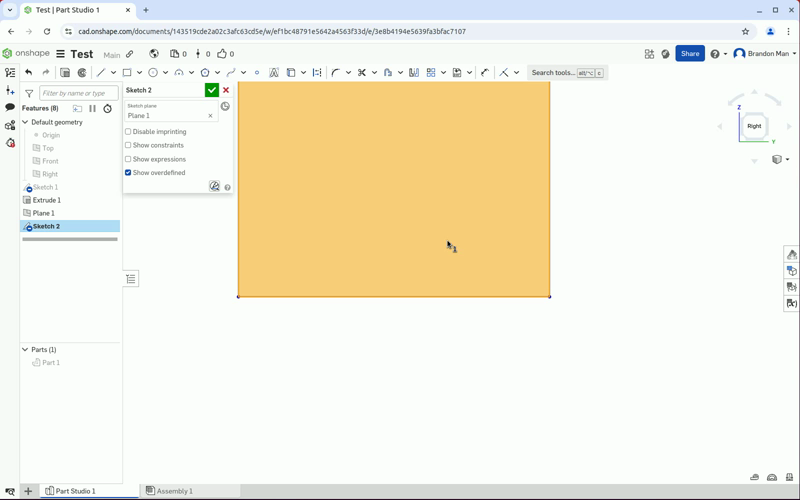
scroll(-6)
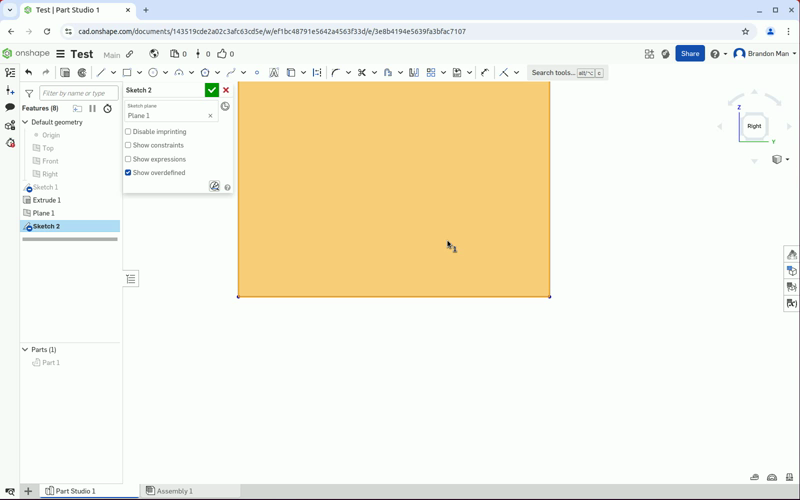
scroll(-6)
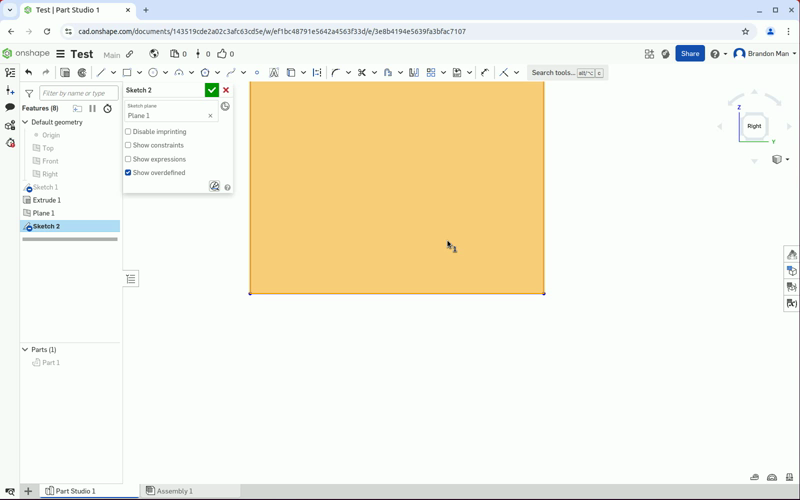
scroll(-6)
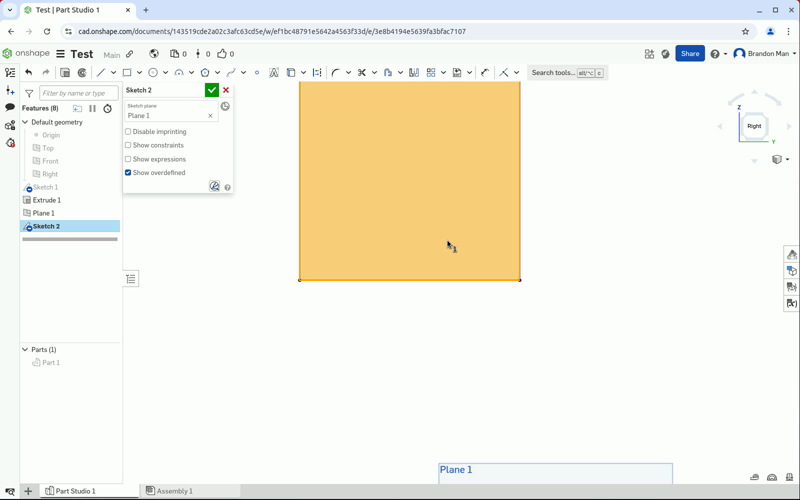
scroll(-6)
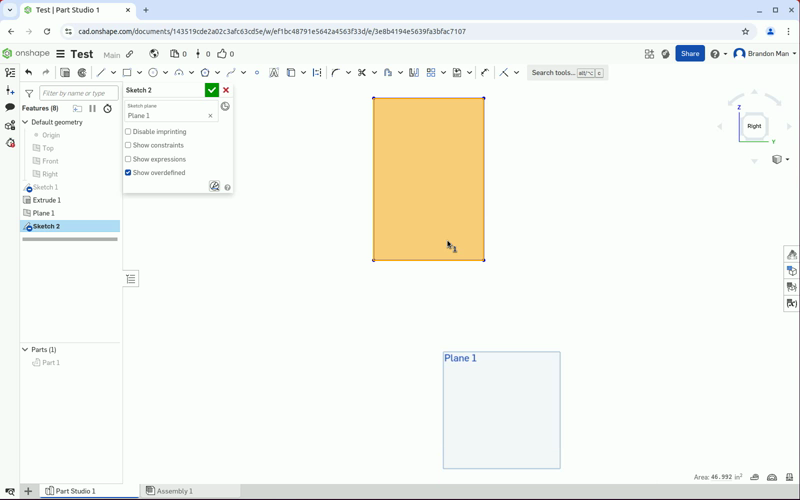
scroll(-6)
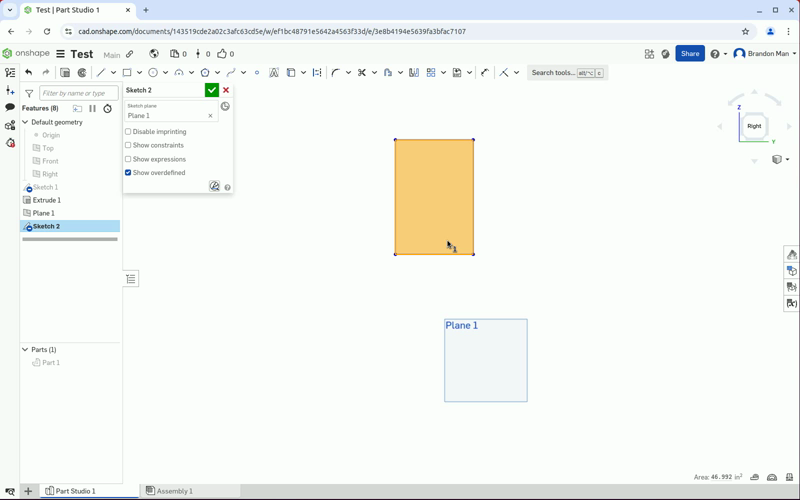
scroll(-6)
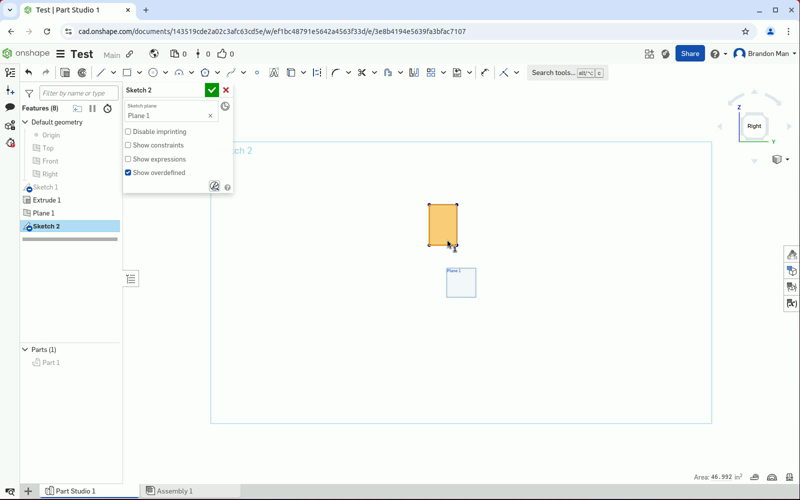
mouse_move(73, 352)
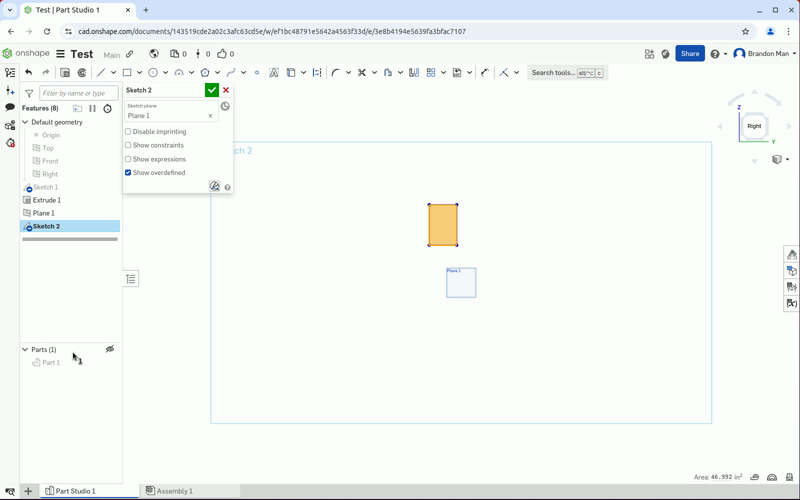
key(shift+y)
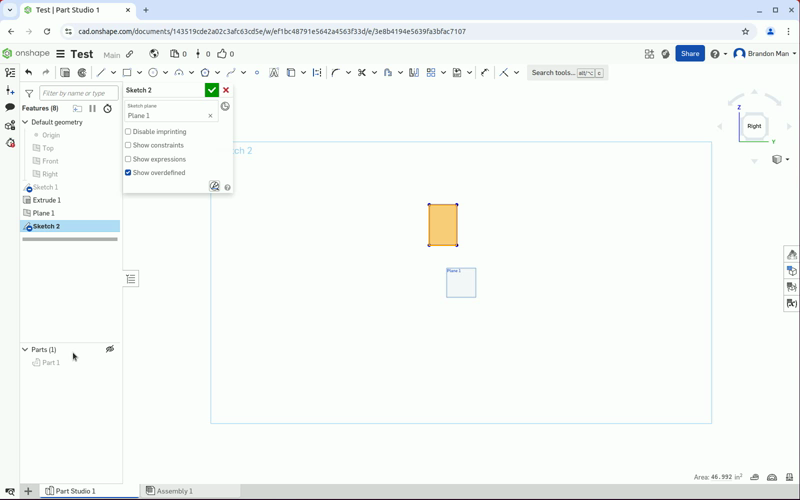
key(shift+e)
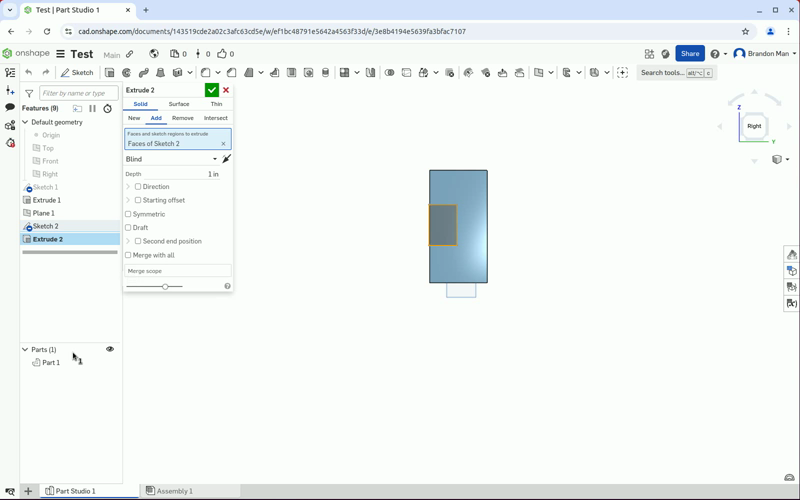
mouse_move(143, 106)
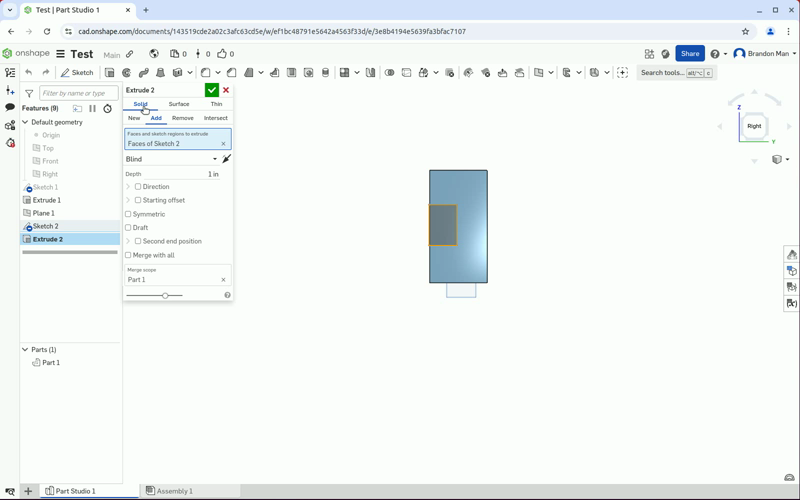
click(143, 106)
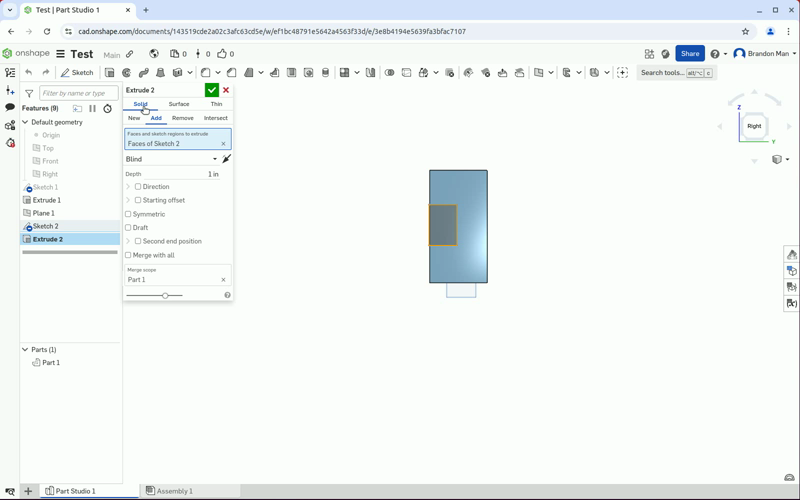
mouse_move(186, 120)
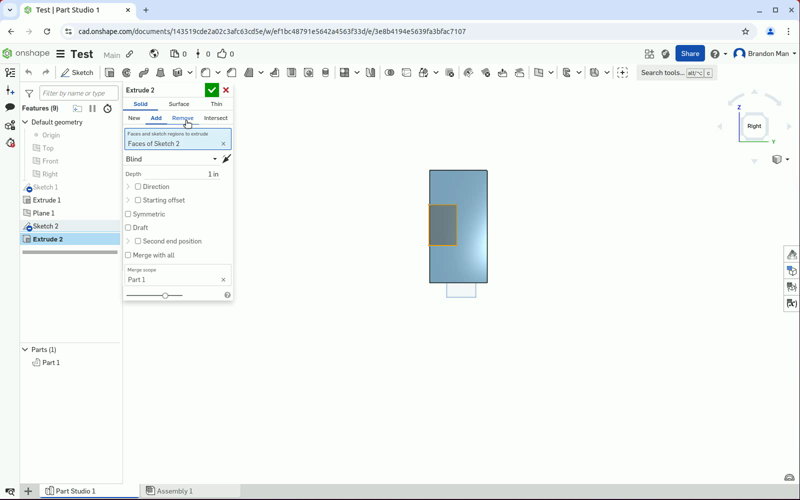
click(186, 120)
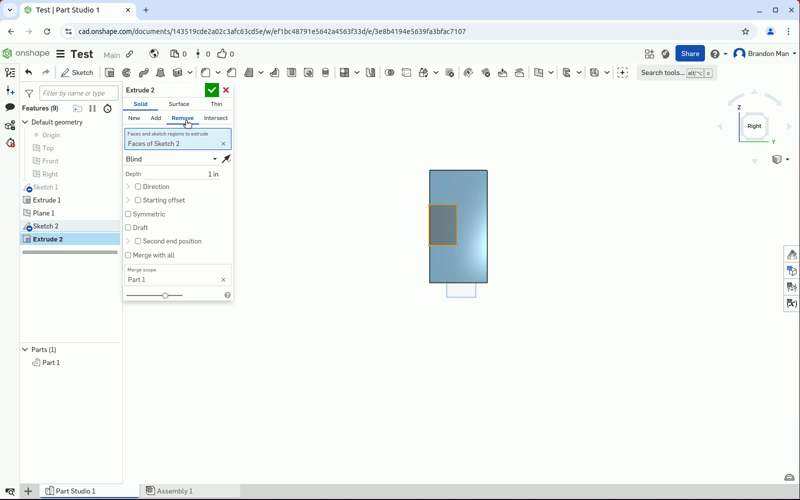
key(tab, 4)
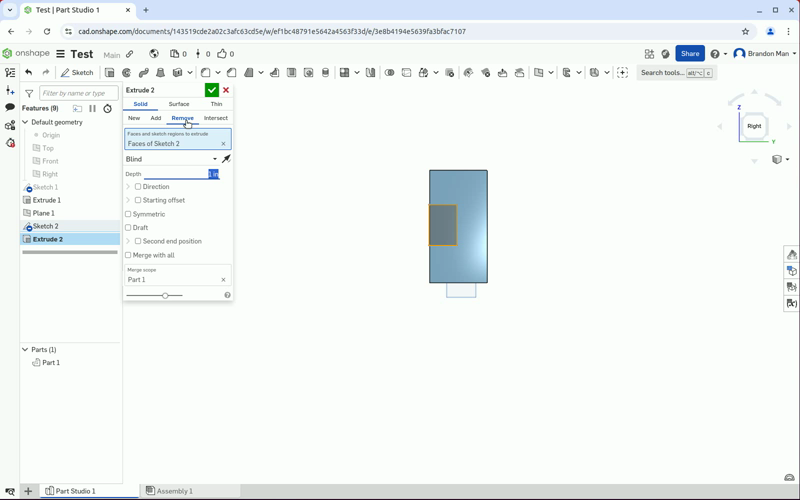
text(13.961)
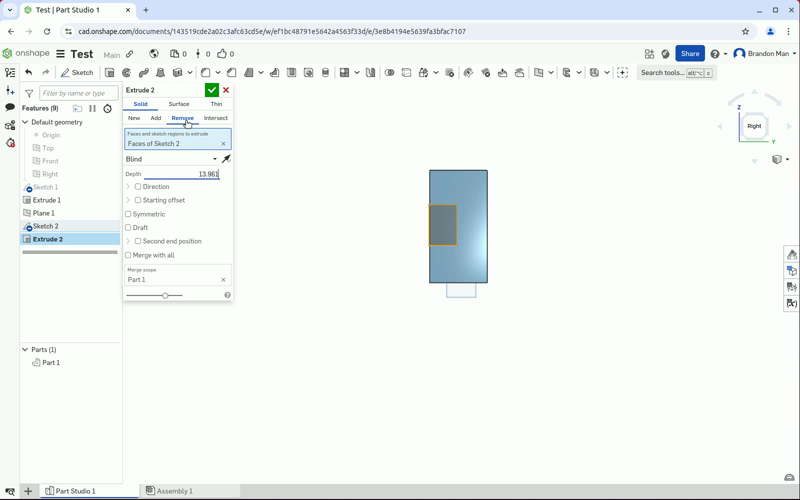
key(tab, 6)
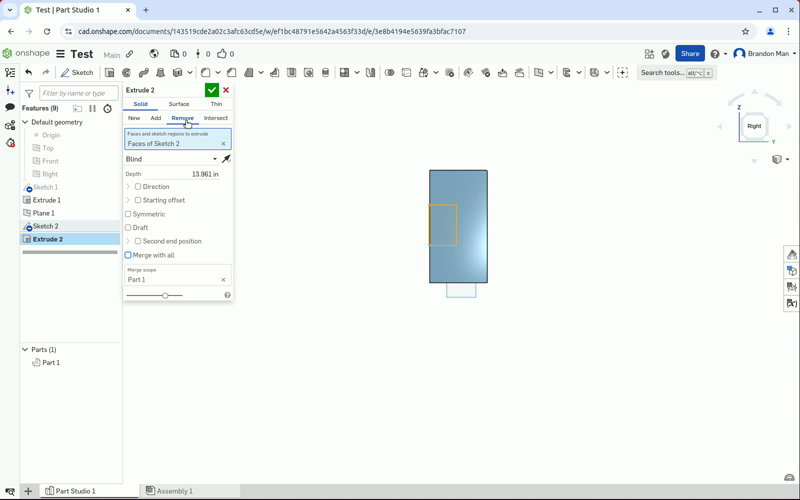
key(space)
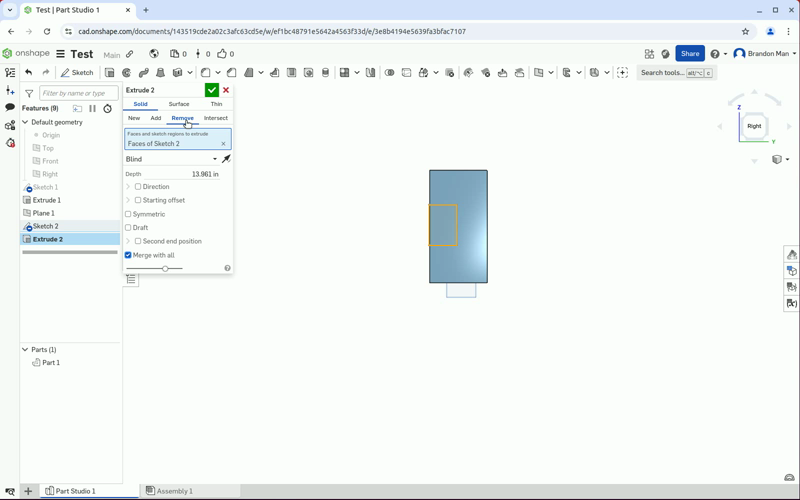
key(enter)
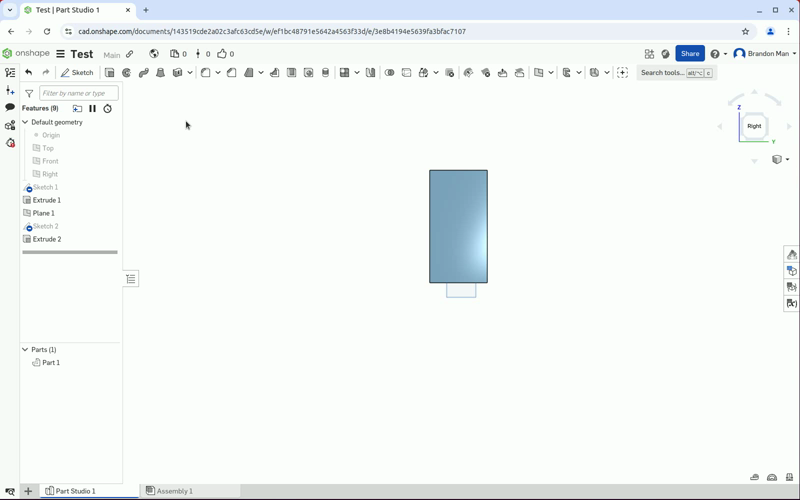
key(shift+h)
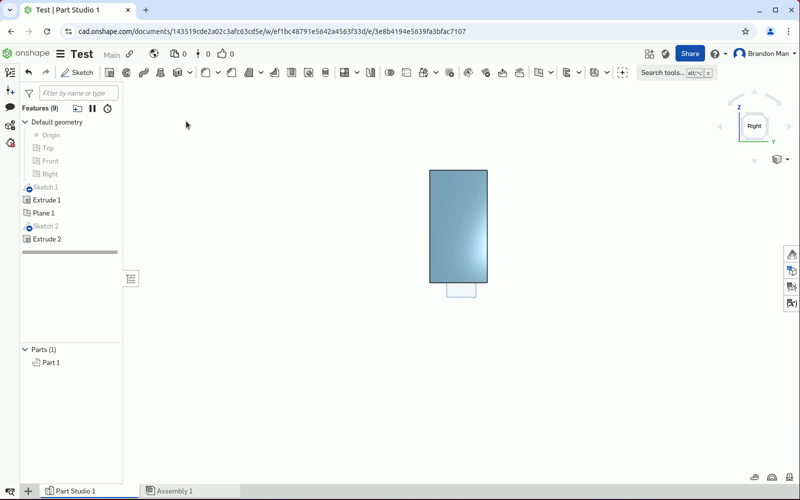
key(shift+h)
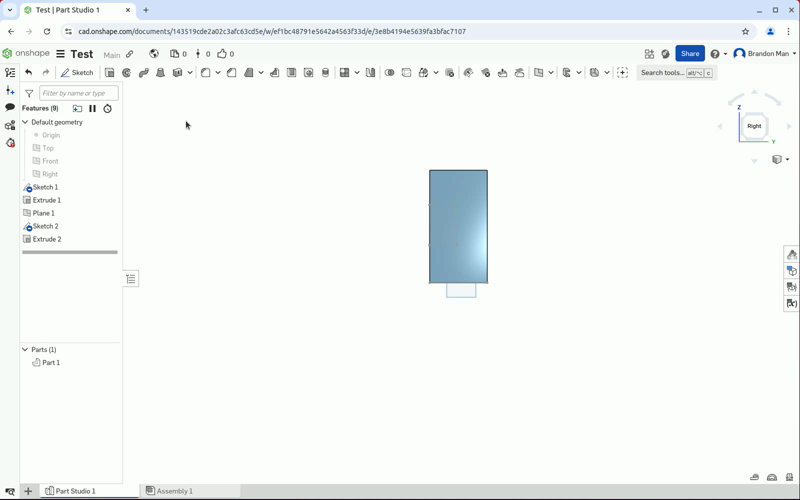
key(shift+7)
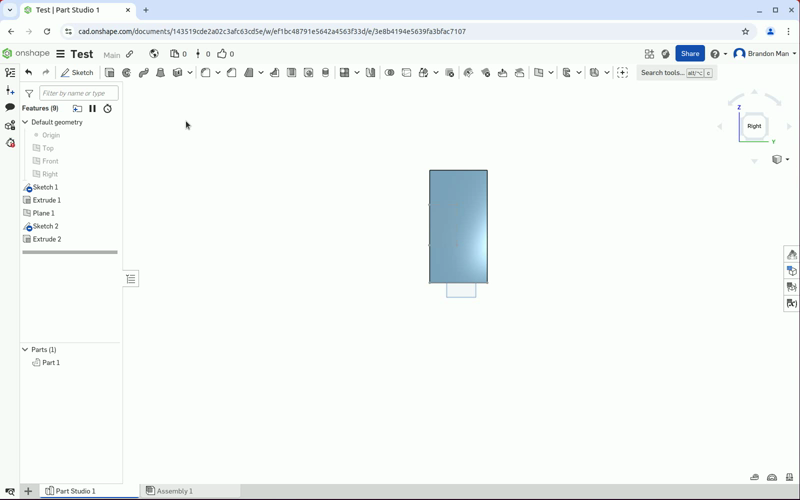
key(right, 2)
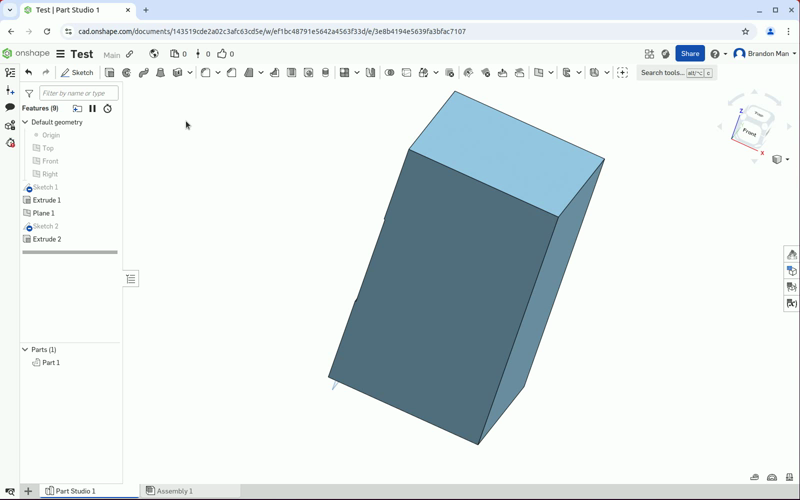
key(down, 2)
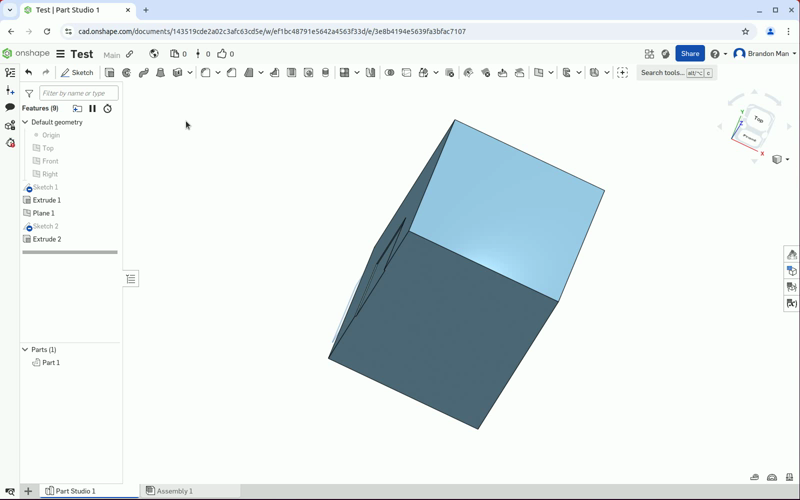
key(up, 2)
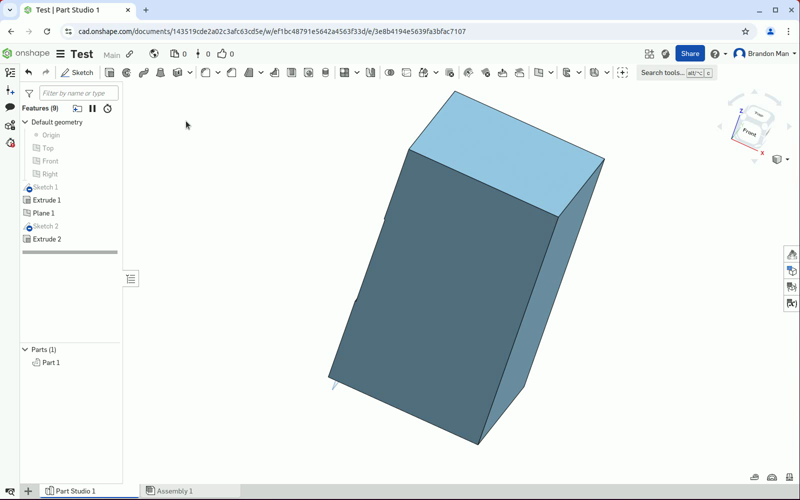
key(left, 2)
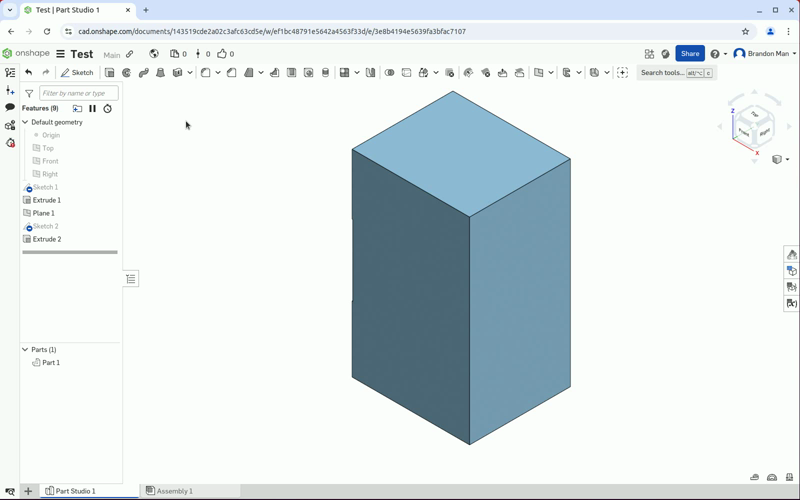
mouse_move(73, 189)
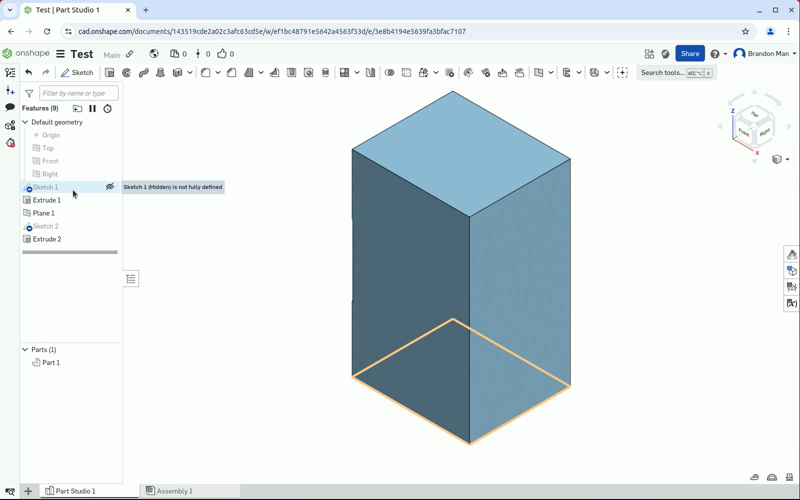
click(73, 189)